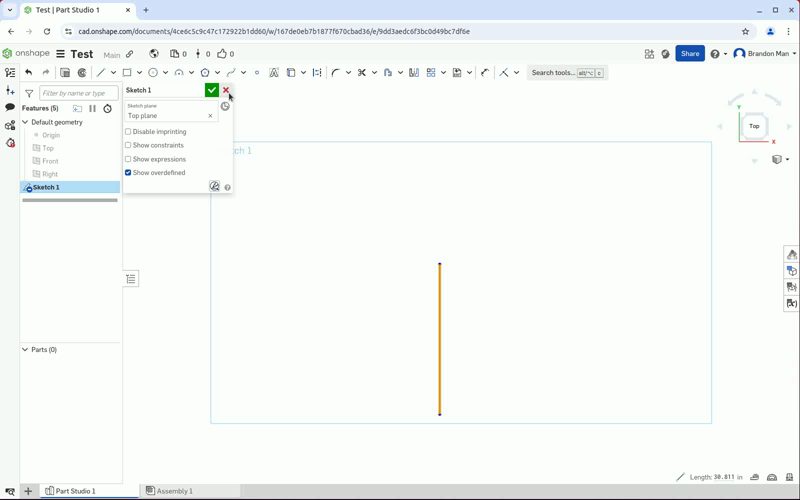
key(shift+h)
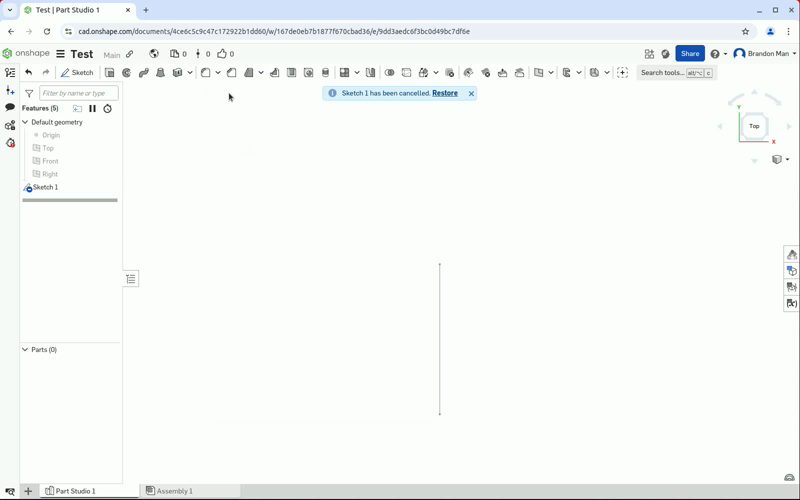
key(shift+s)
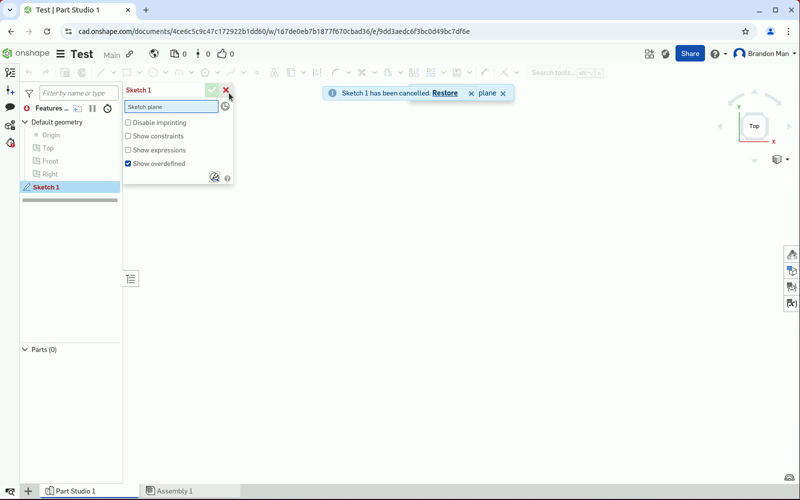
mouse_move(73, 150)
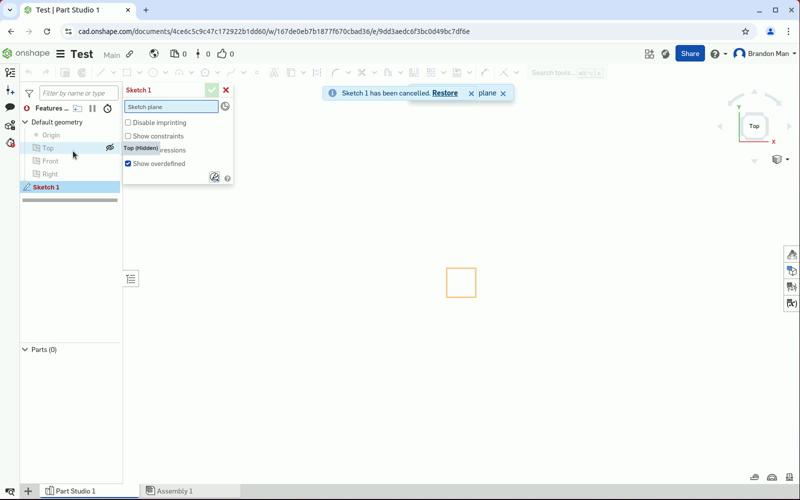
click(73, 150)
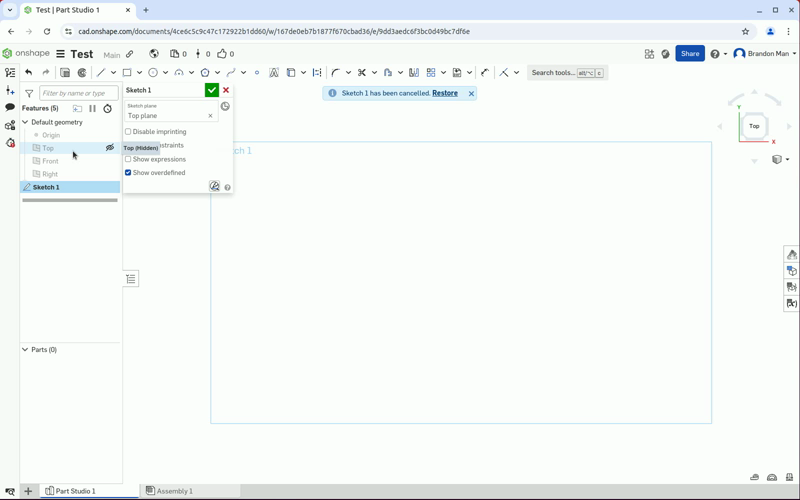
mouse_move(73, 352)
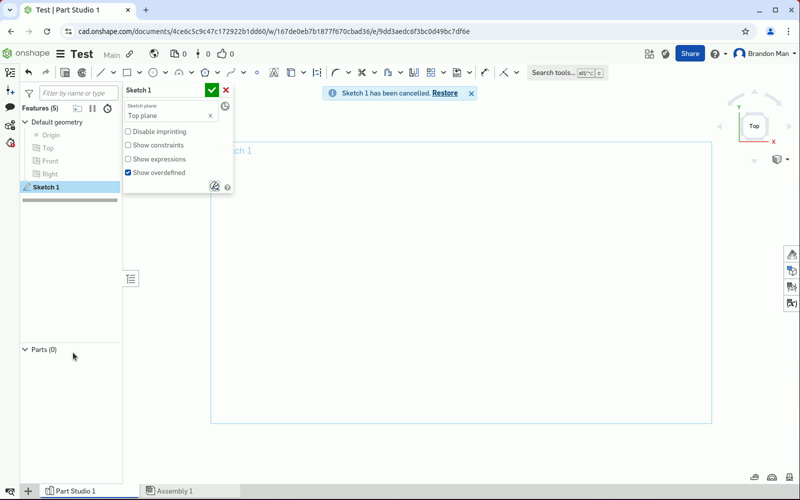
key(y)
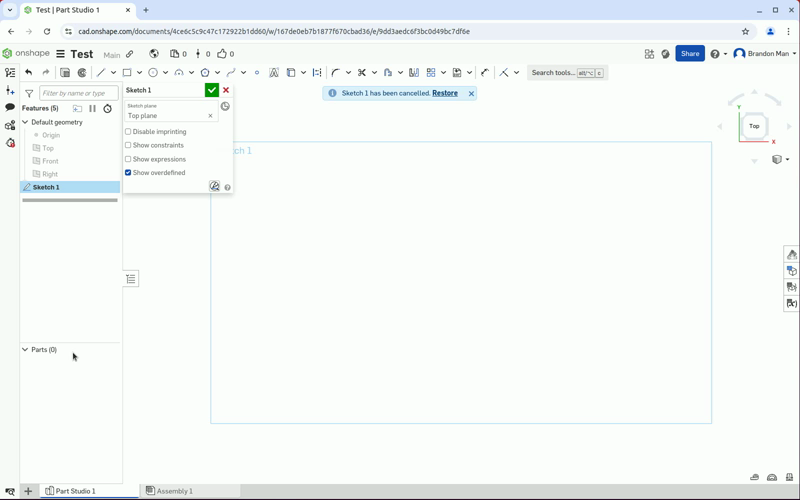
key(l)
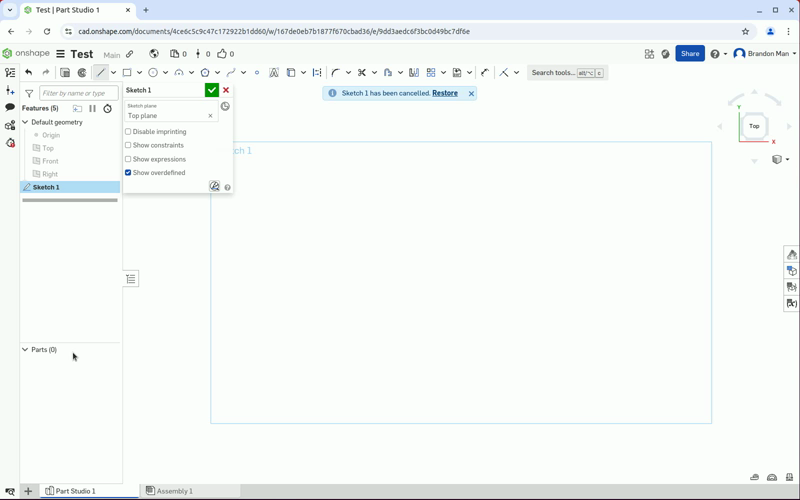
key_down(shift)
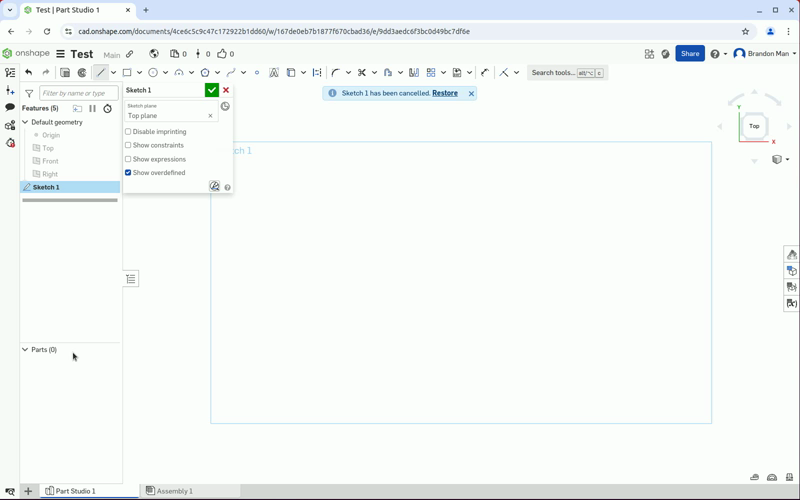
mouse_move(414, 329)
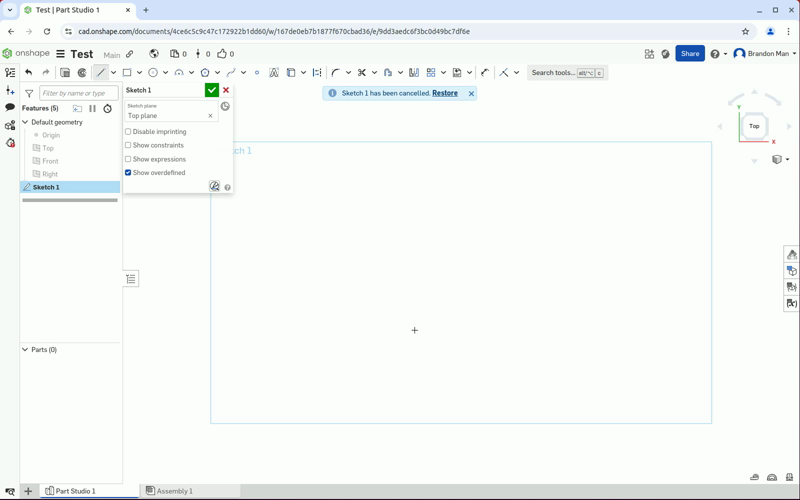
click(414, 329)
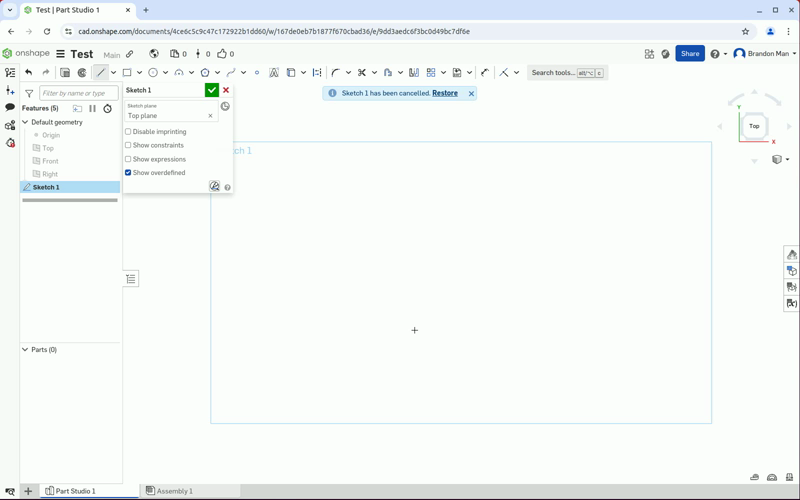
key_up(shift)
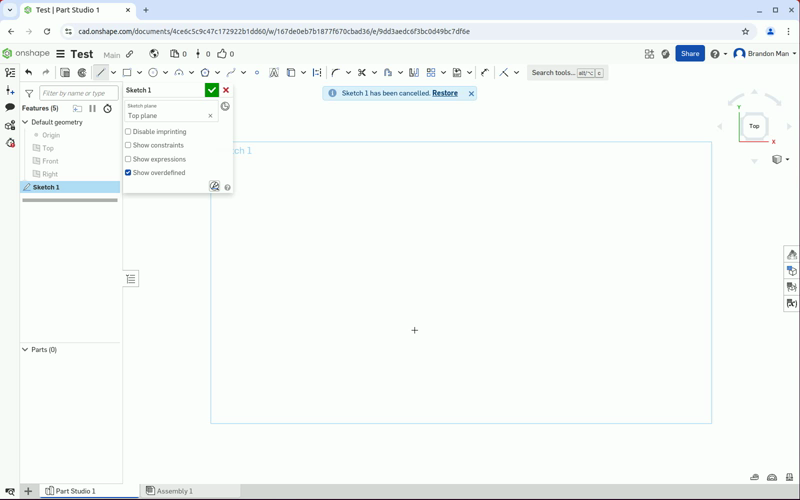
key_down(shift)
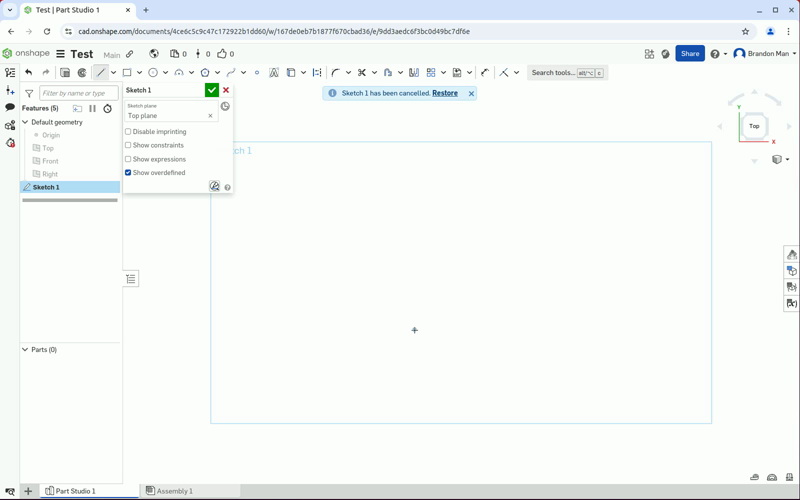
mouse_move(507, 329)
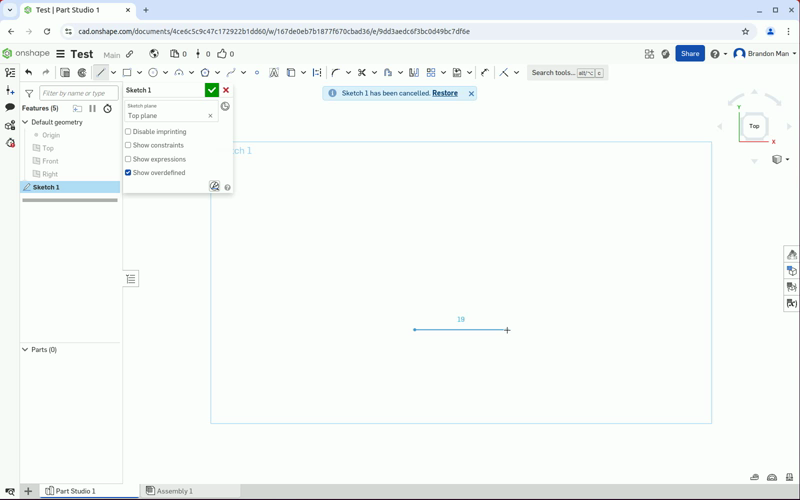
click(507, 329)
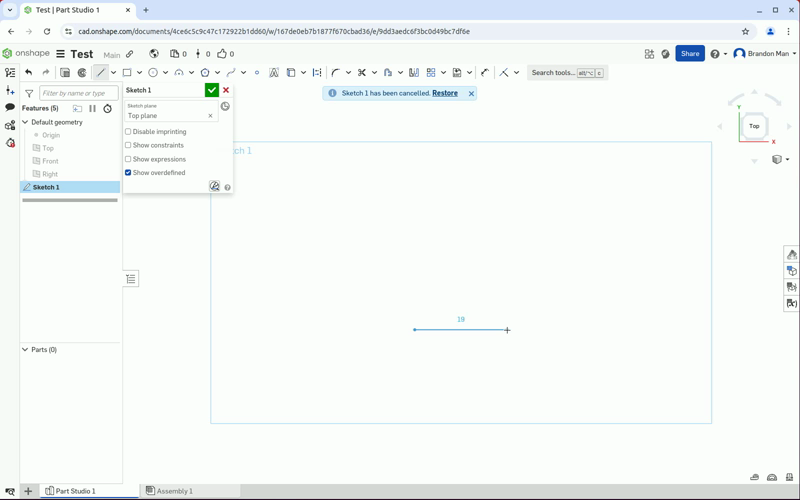
key_up(shift)
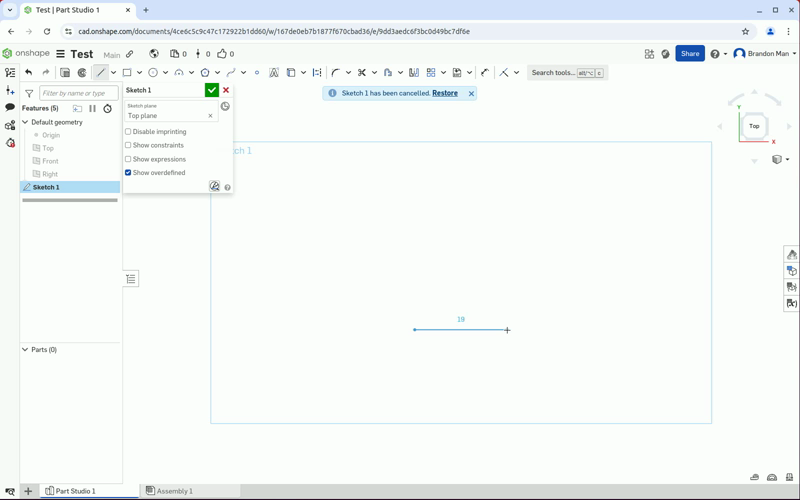
key_down(shift)
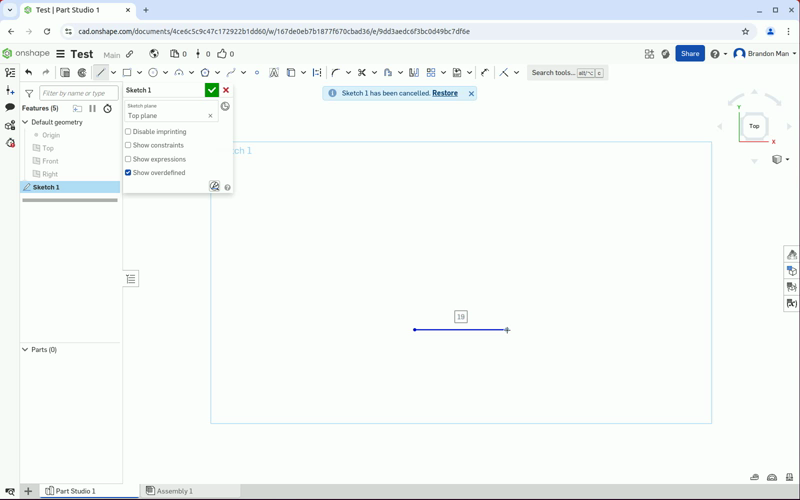
mouse_move(507, 235)
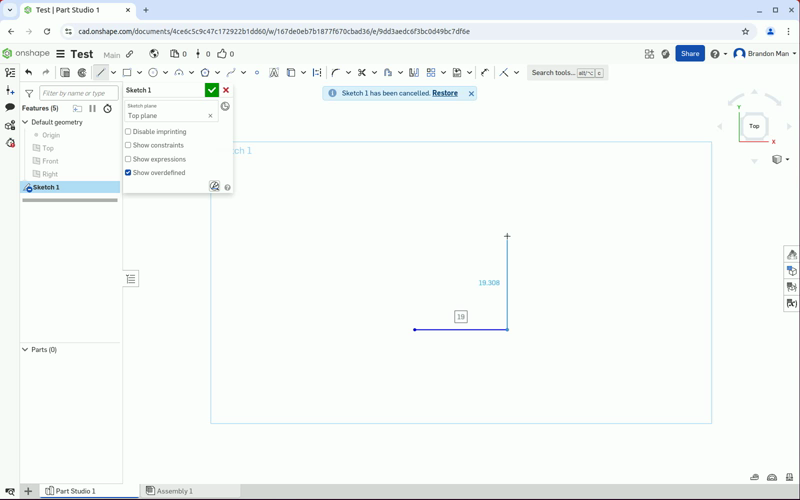
click(507, 235)
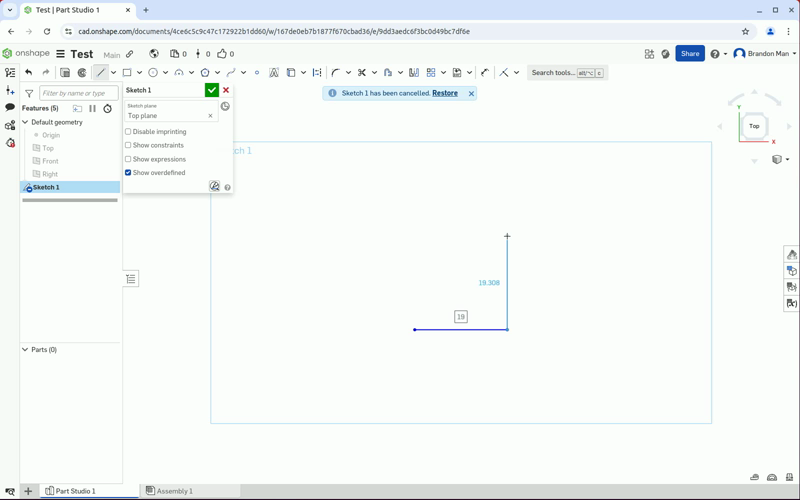
key_up(shift)
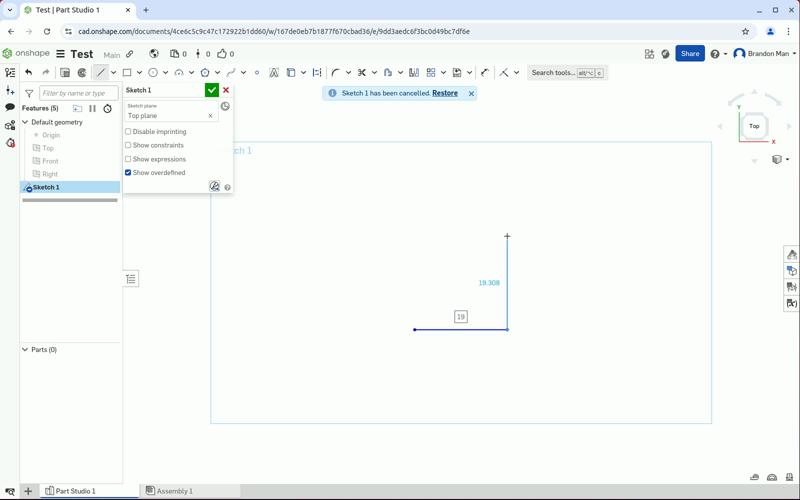
key_down(shift)
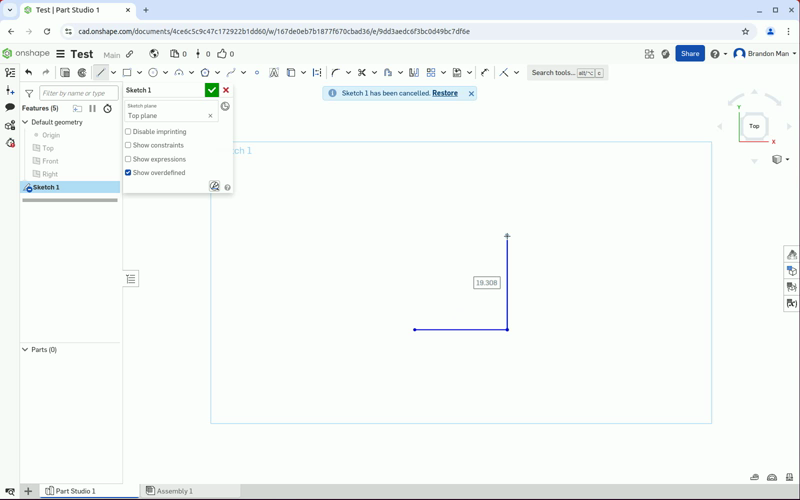
mouse_move(414, 235)
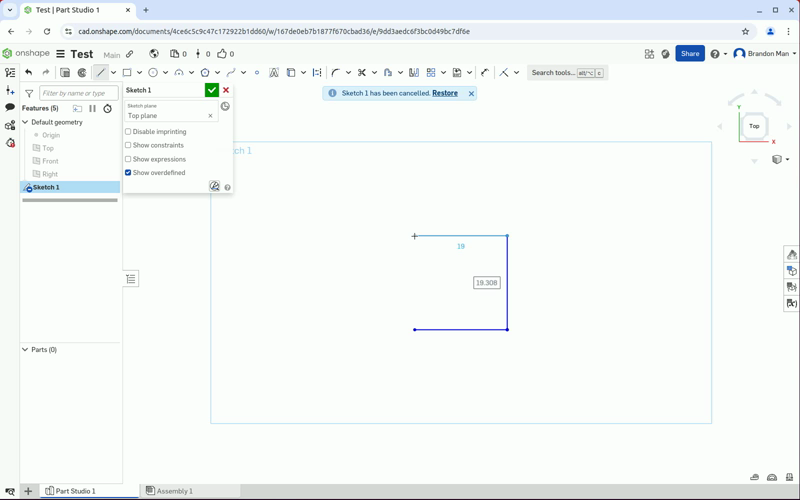
click(414, 235)
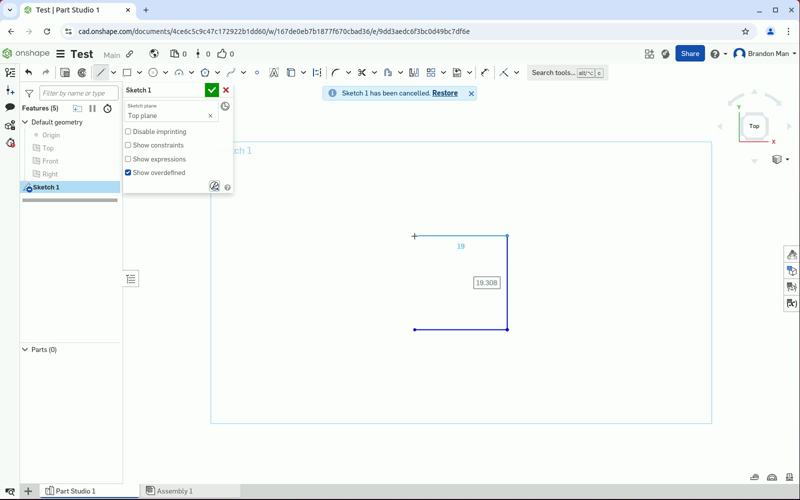
key_up(shift)
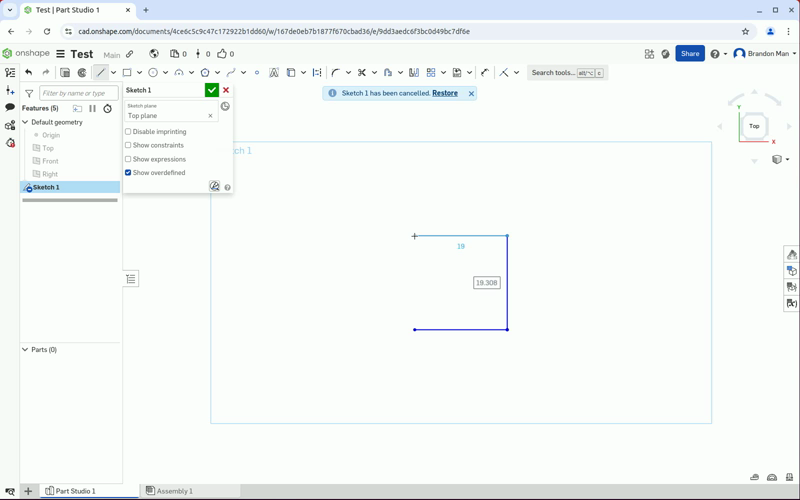
key_down(shift)
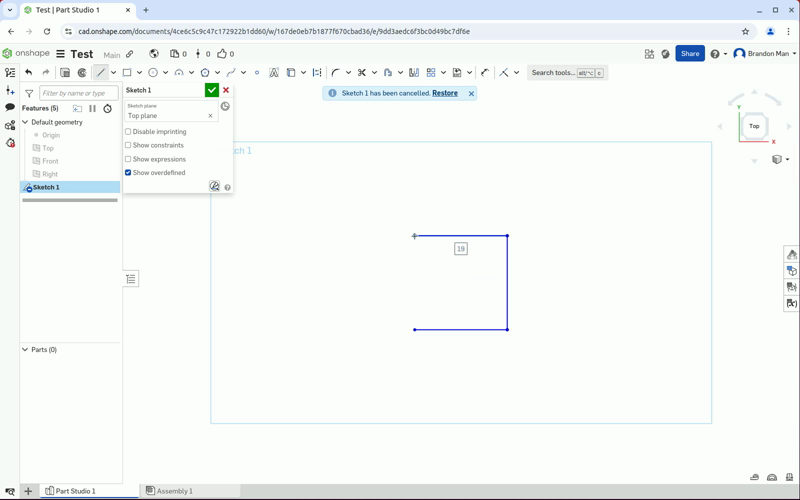
mouse_move(414, 329)
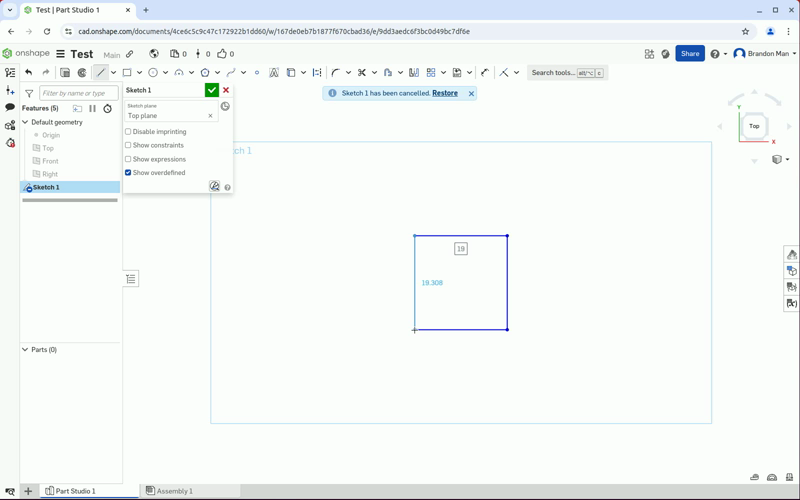
key_up(shift)
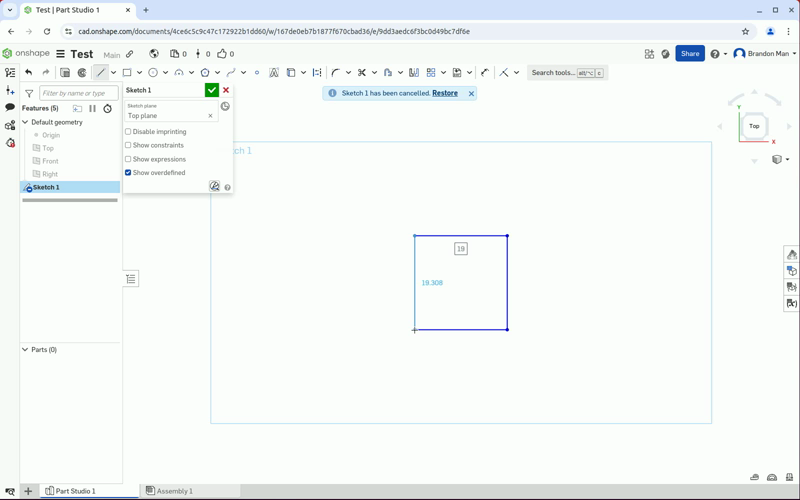
click(414, 329)
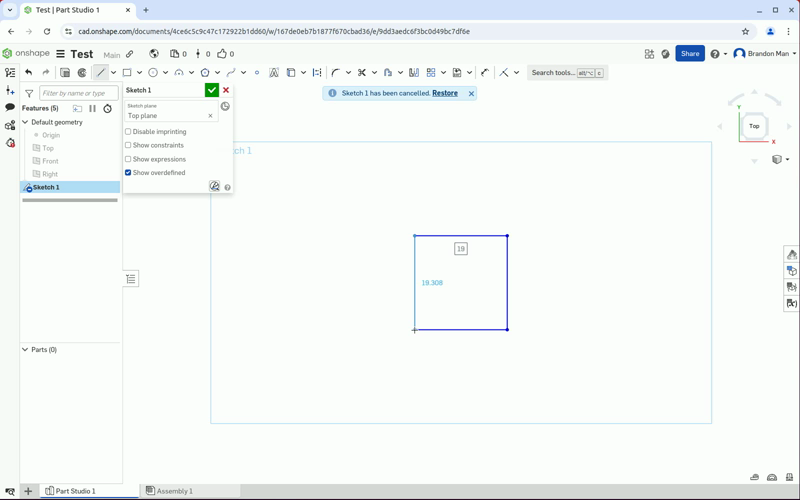
key(esc)
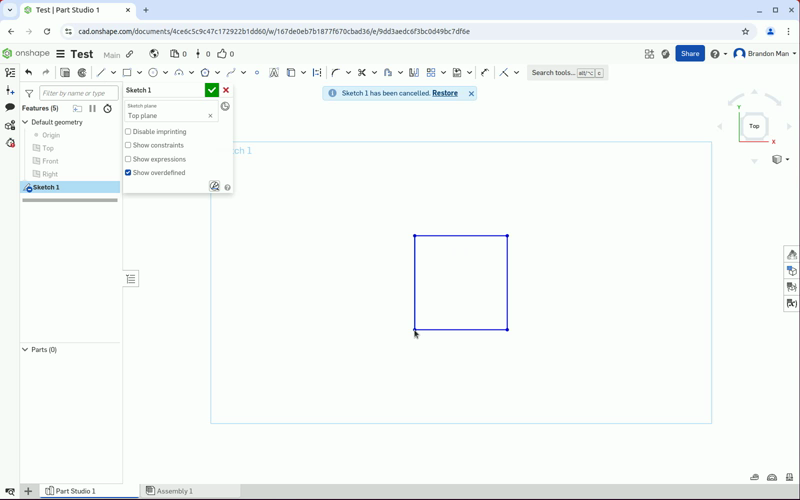
mouse_move(465, 321)
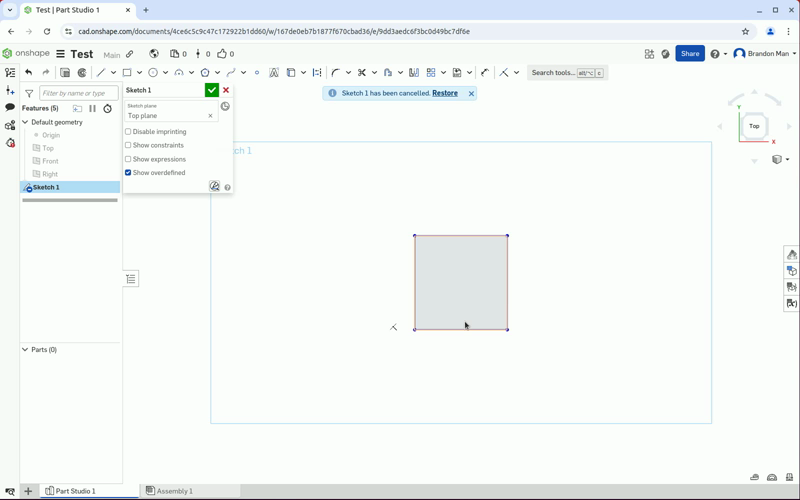
click(465, 321)
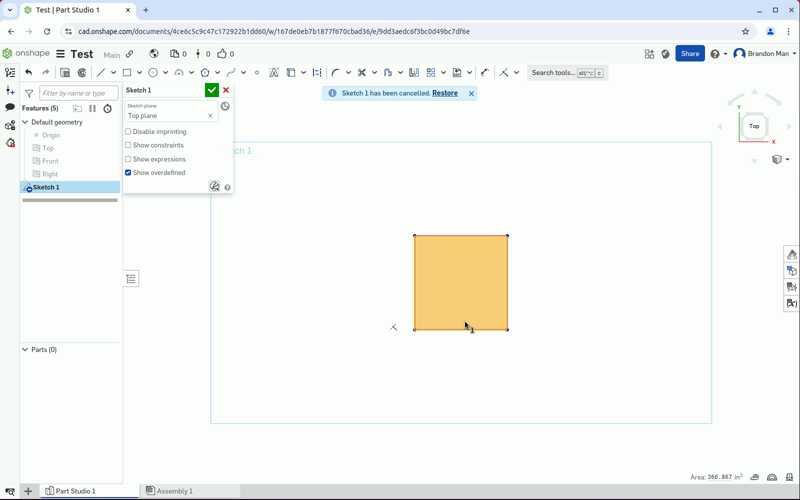
mouse_move(73, 352)
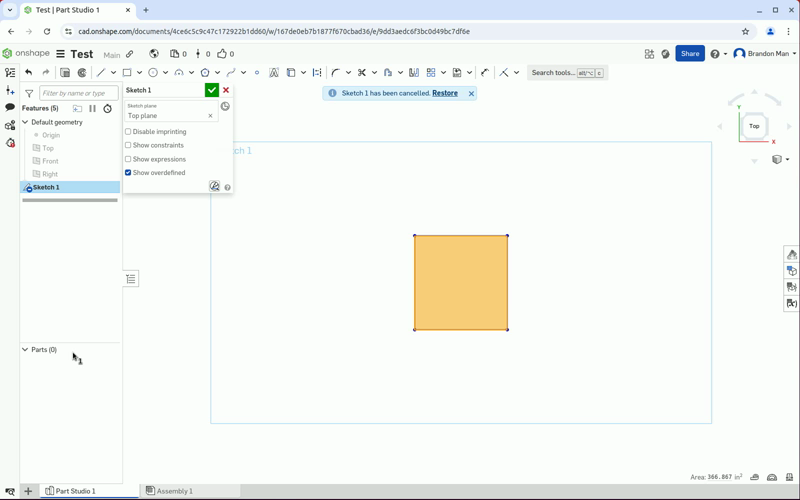
key(shift+y)
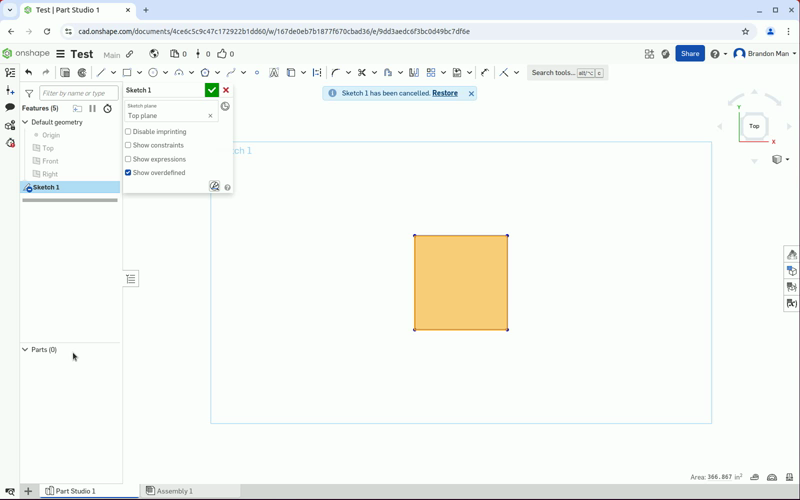
key(shift+e)
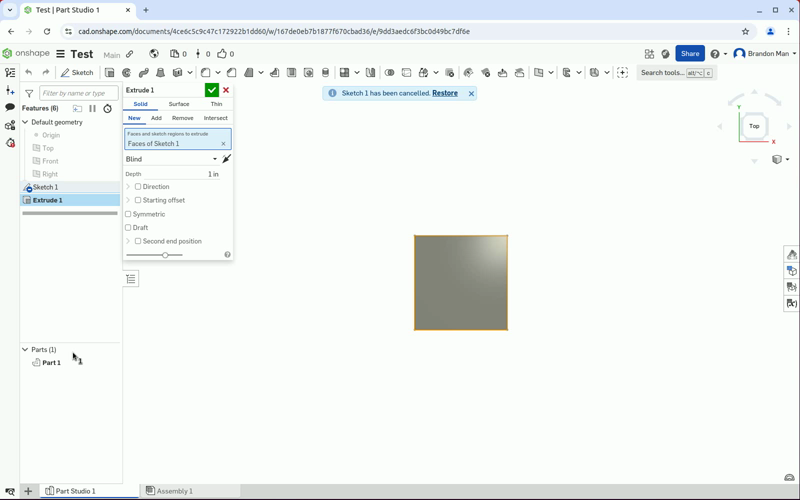
mouse_move(143, 106)
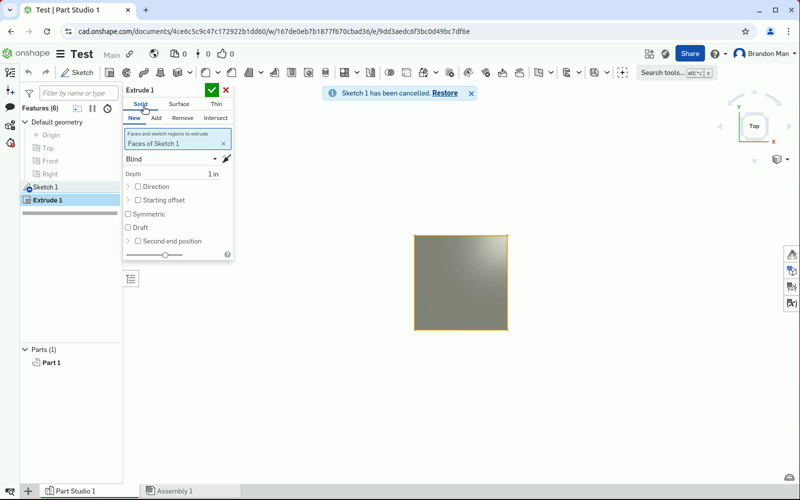
click(143, 106)
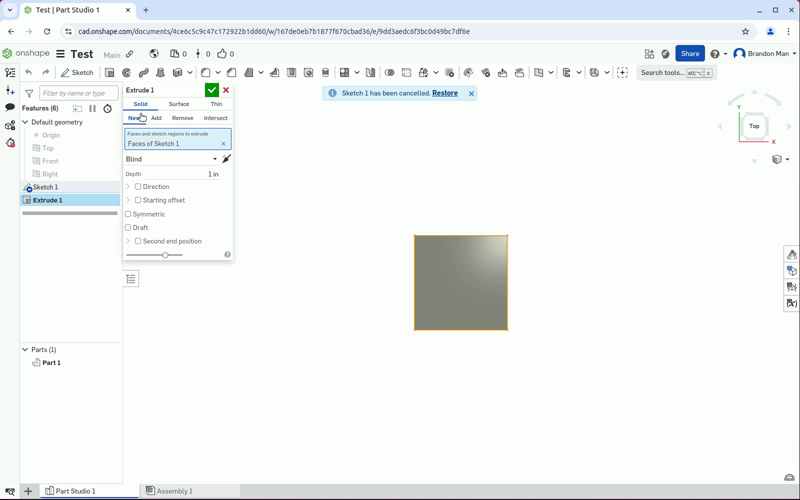
mouse_move(137, 120)
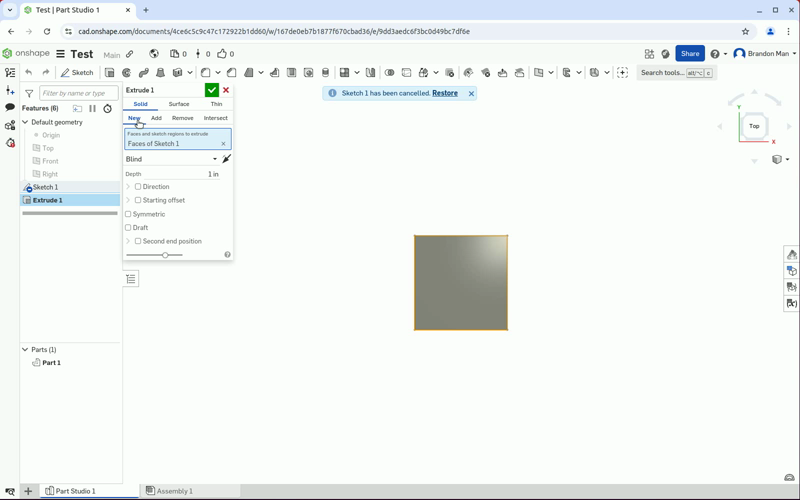
click(137, 120)
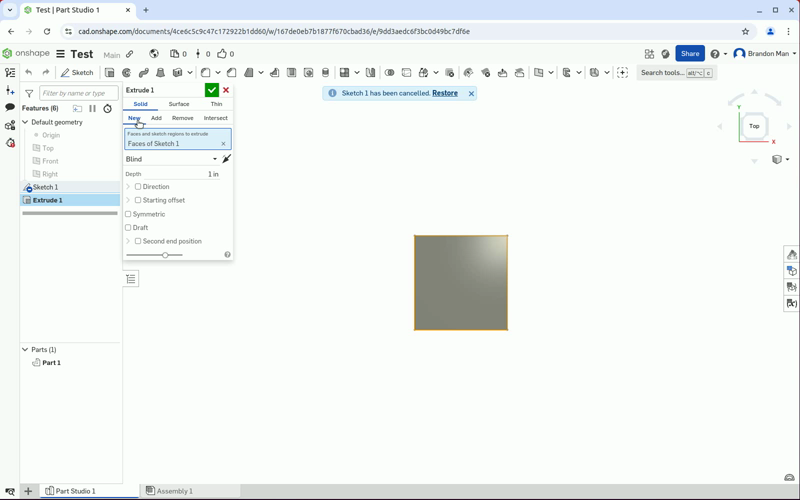
key(tab, 4)
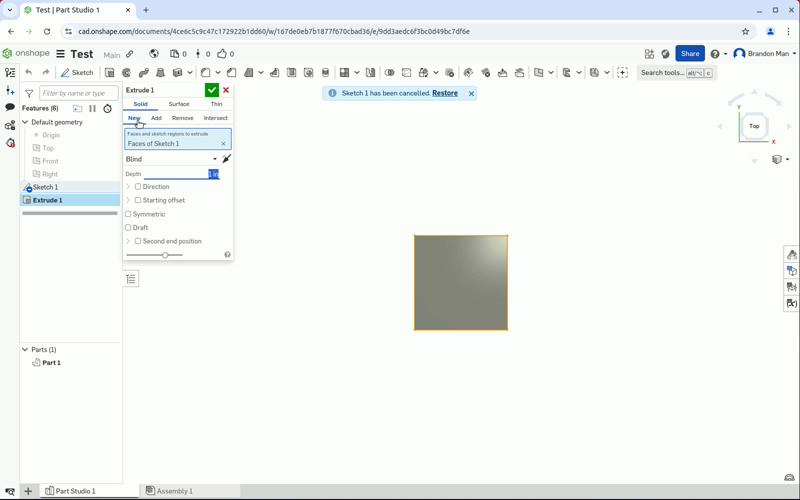
text(23.108)
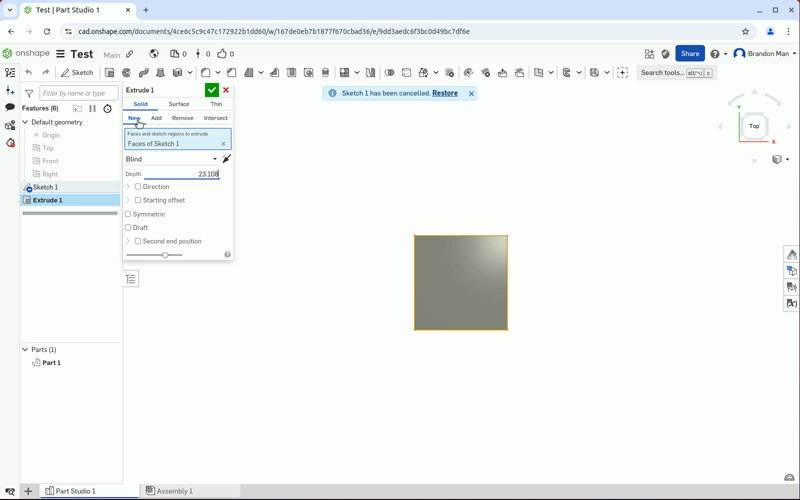
key(enter)
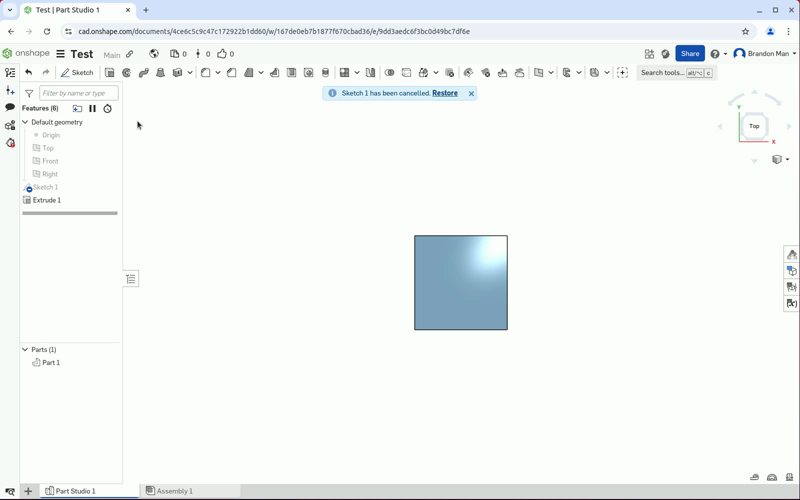
key(shift+h)
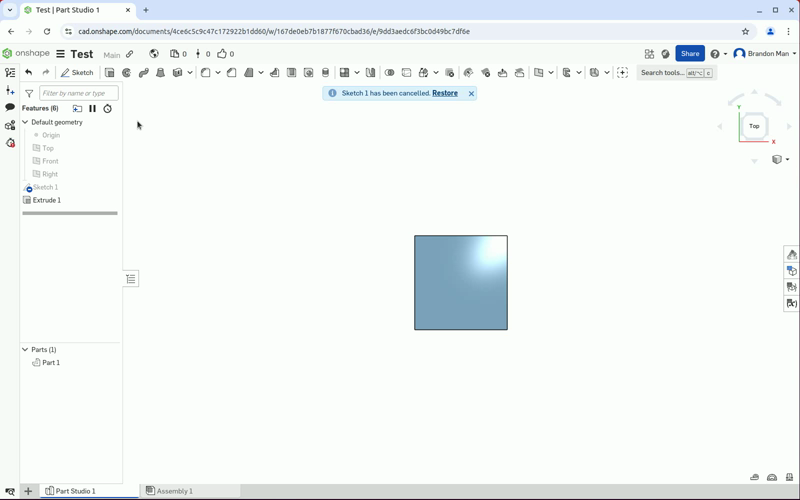
key(shift+h)
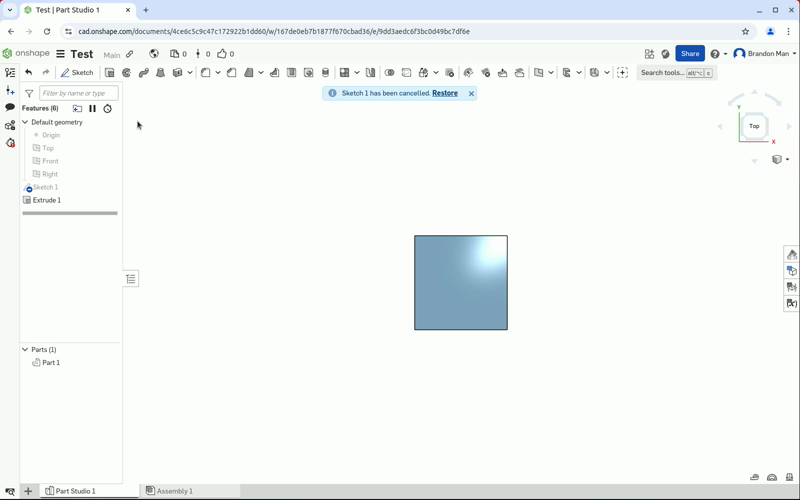
mouse_move(73, 189)
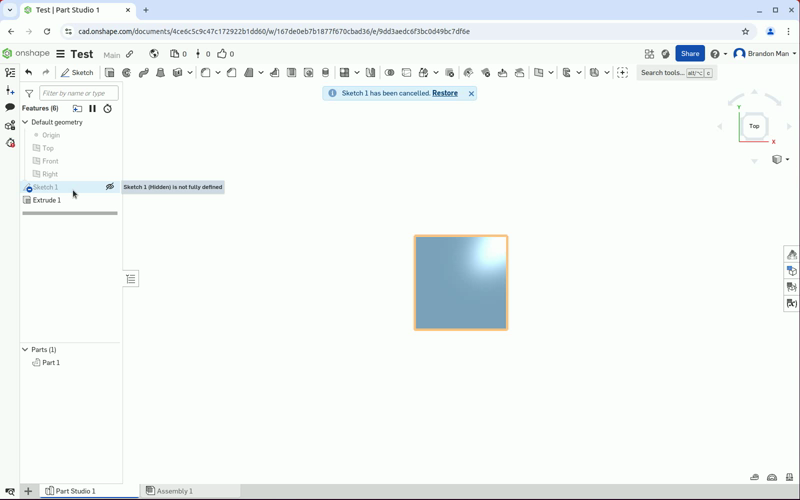
click(73, 189)
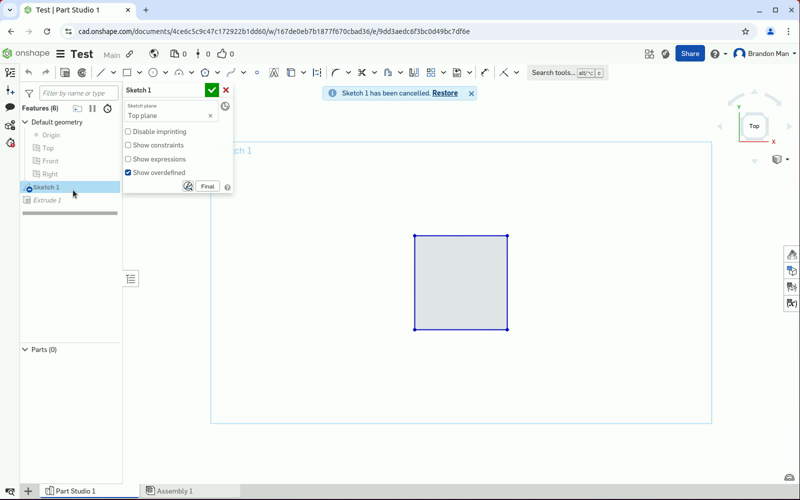
mouse_move(229, 92)
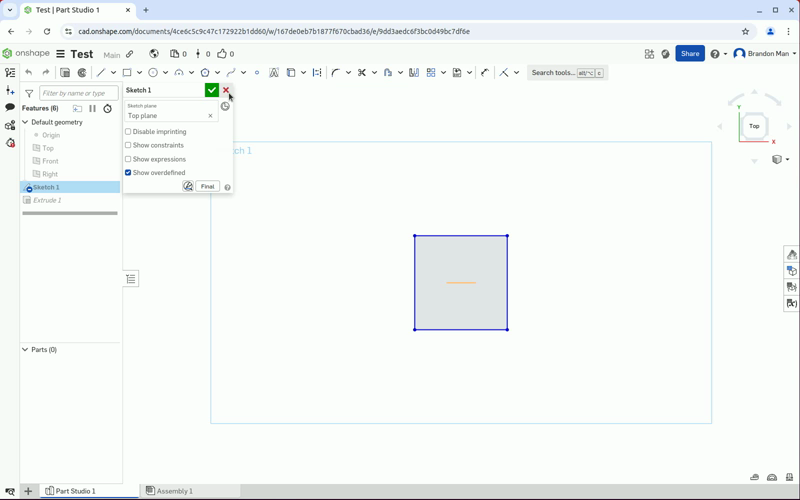
click(229, 92)
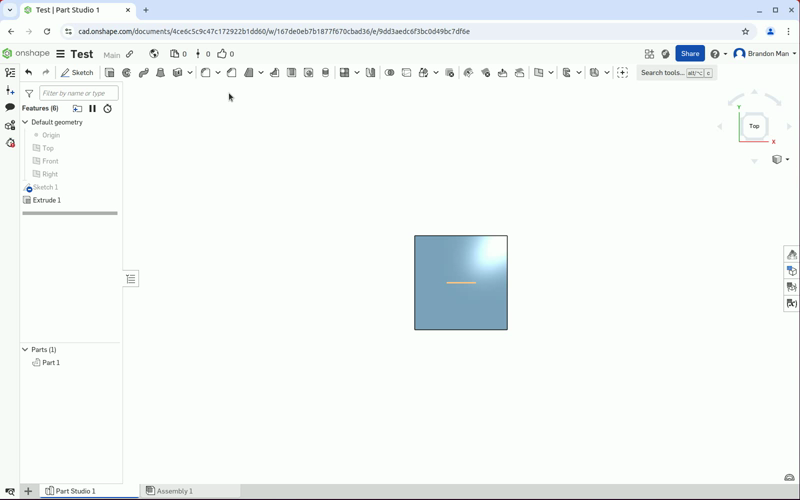
mouse_move(73, 352)
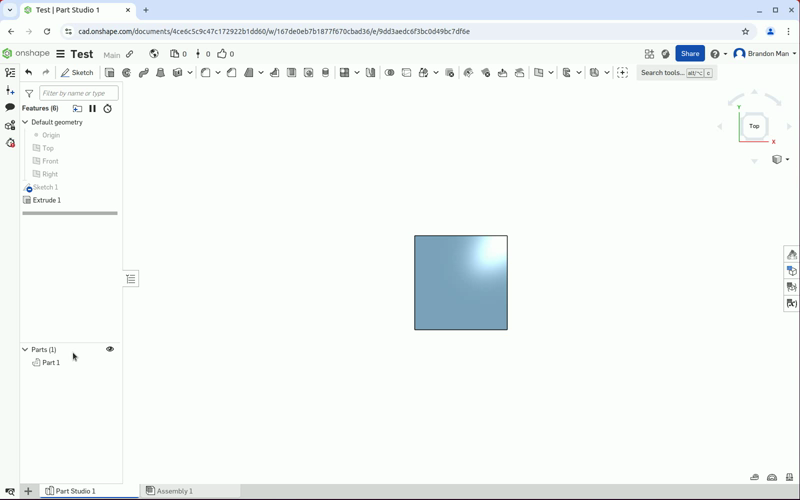
key(y)
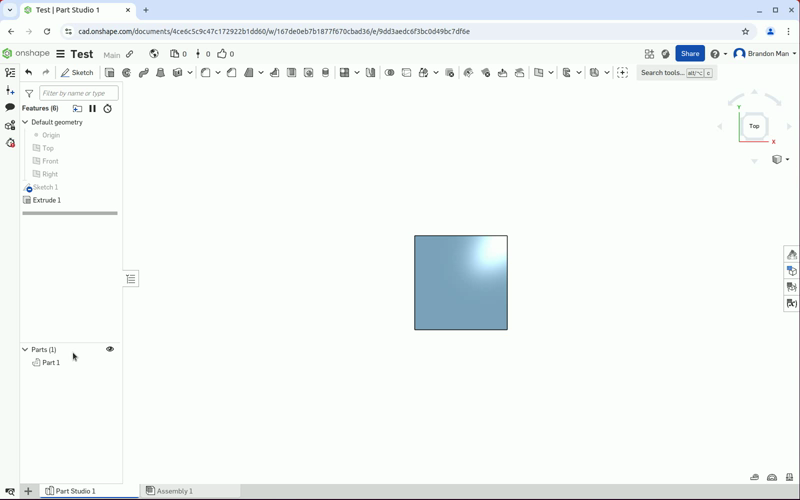
key(shift+p)
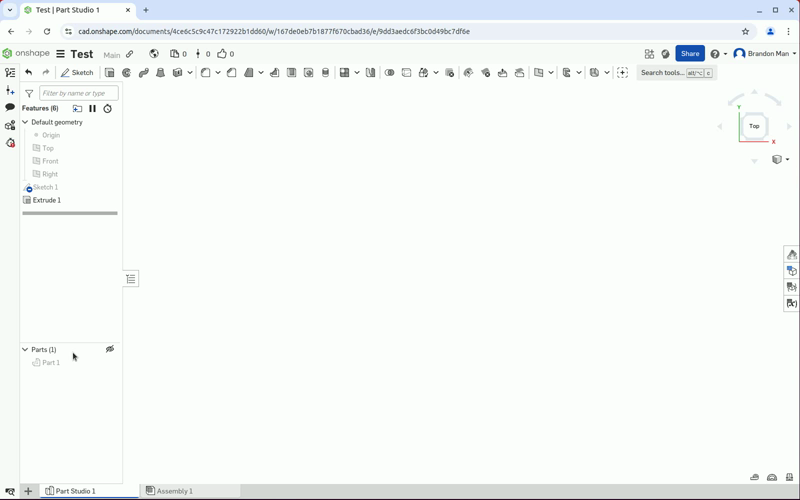
key(space)
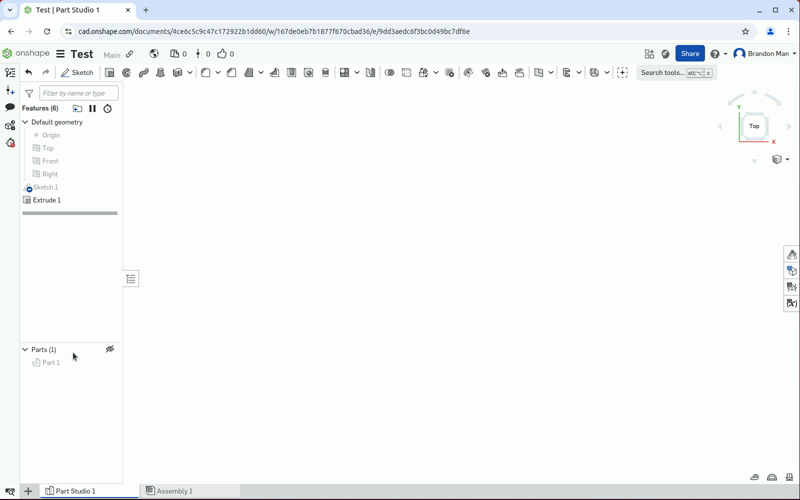
key_down(shift)
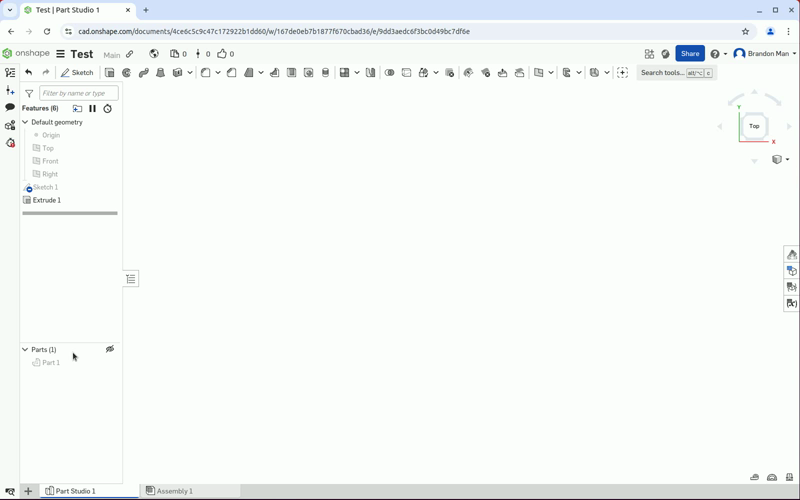
key(up)
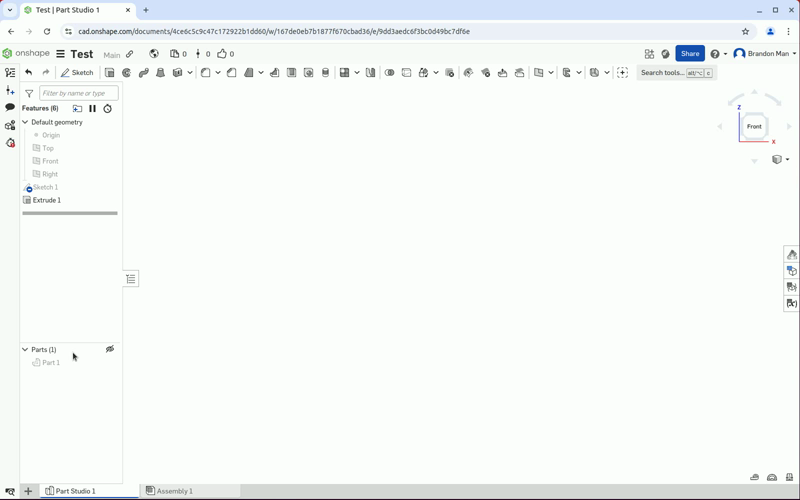
key_up(shift)
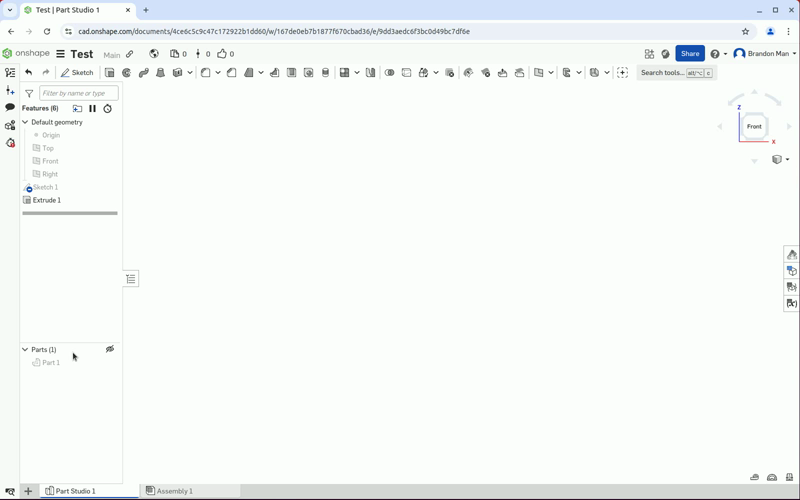
key(space)
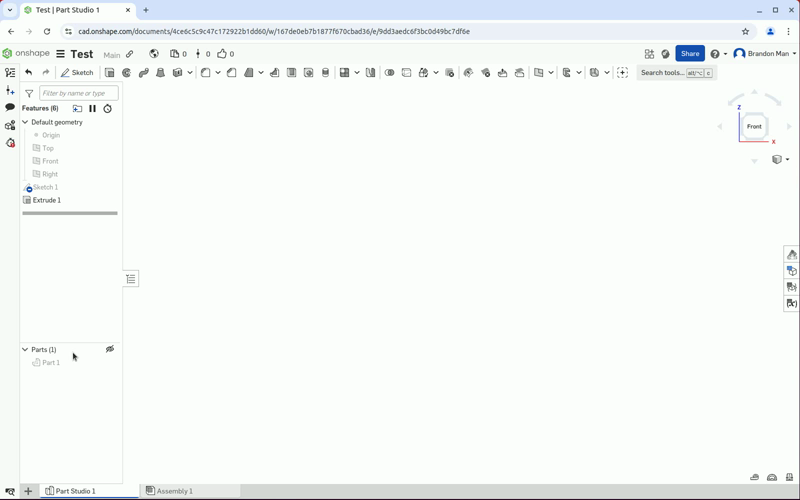
key_down(shift)
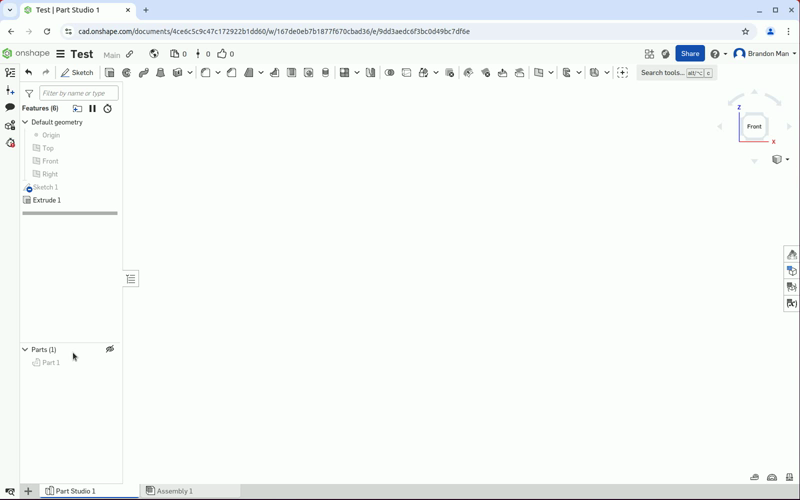
key(left)
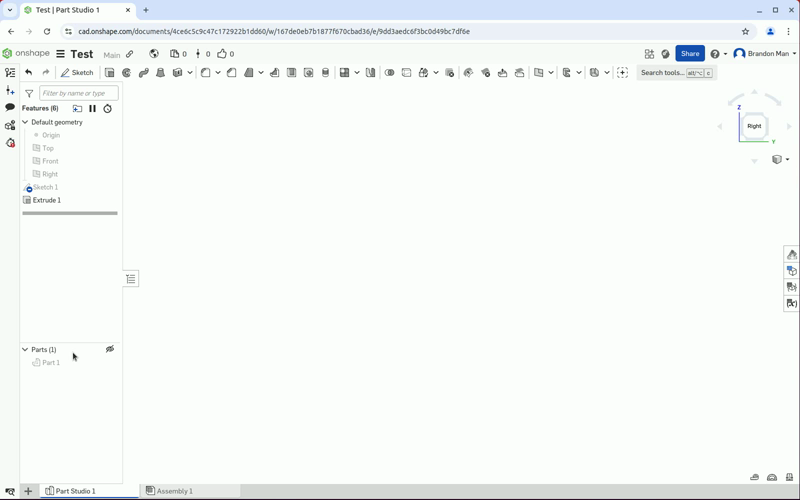
key_up(shift)
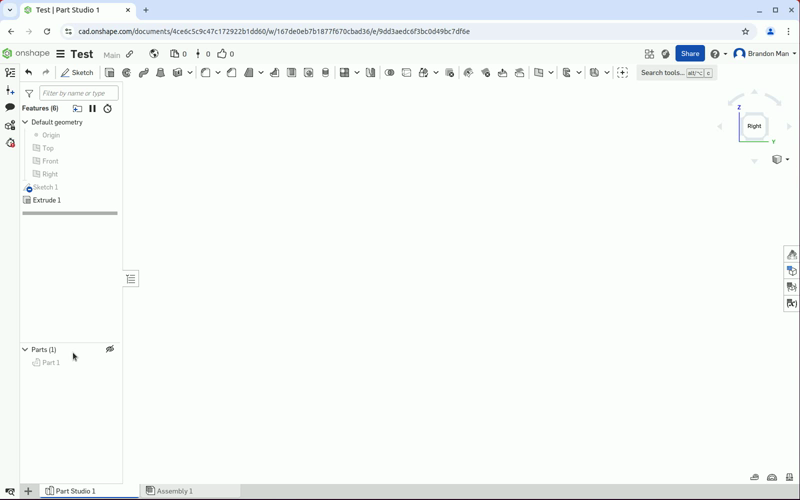
mouse_move(73, 352)
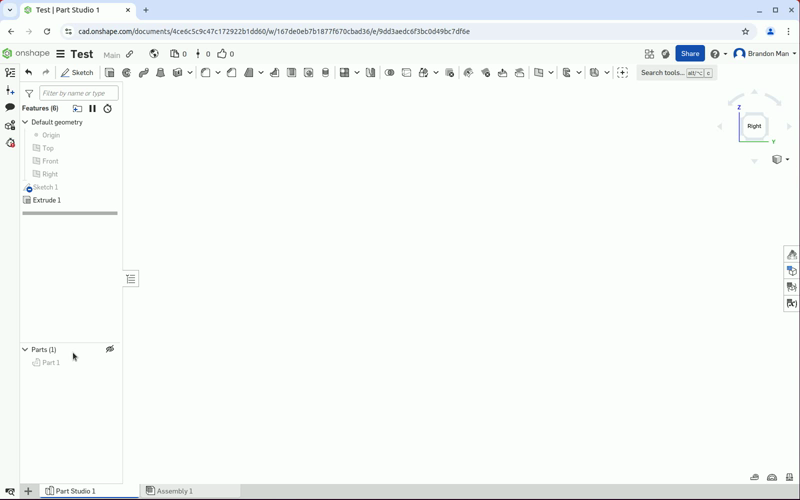
key(shift+y)
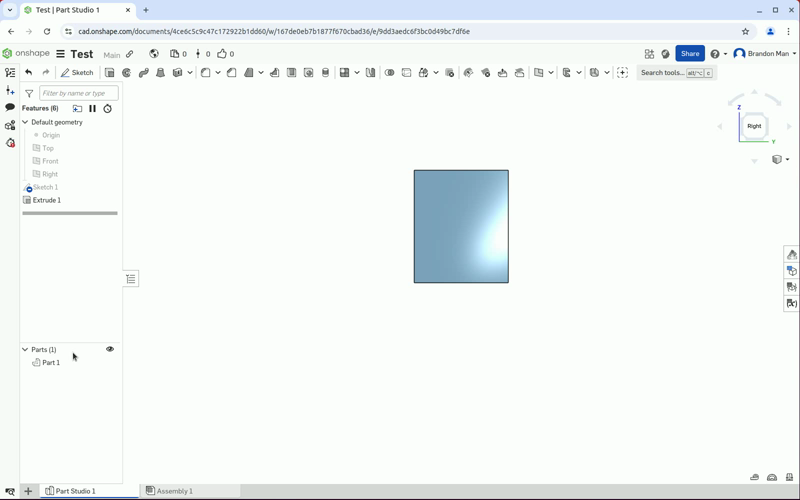
mouse_move(541, 75)
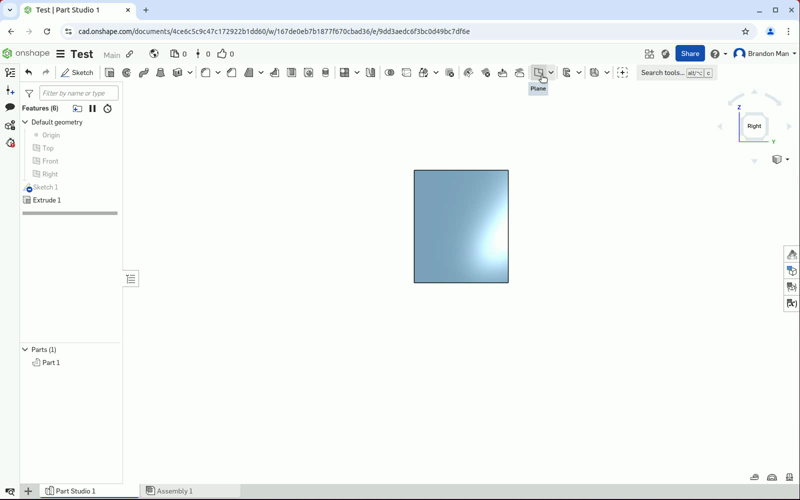
click(541, 75)
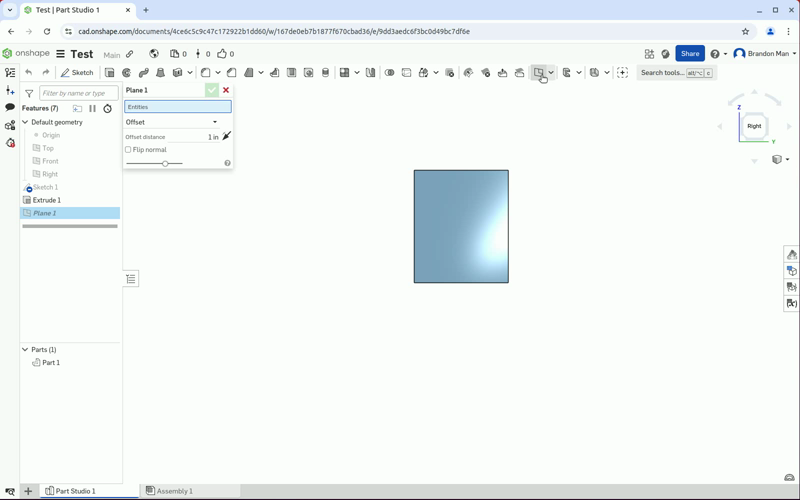
mouse_move(73, 176)
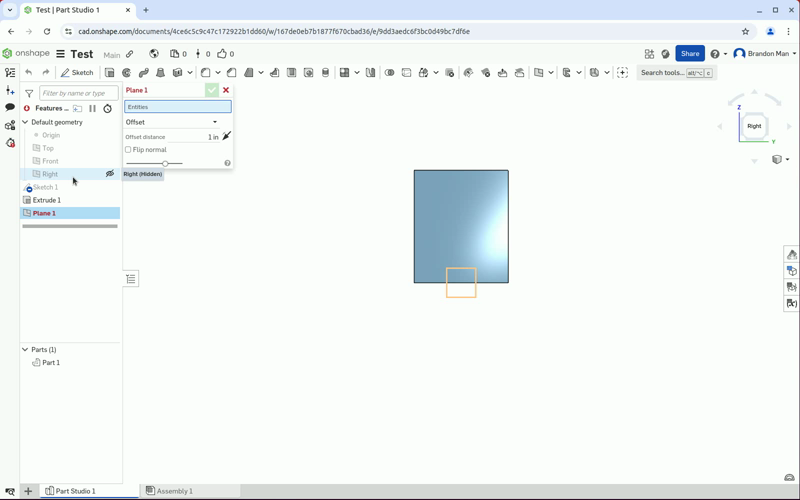
click(73, 176)
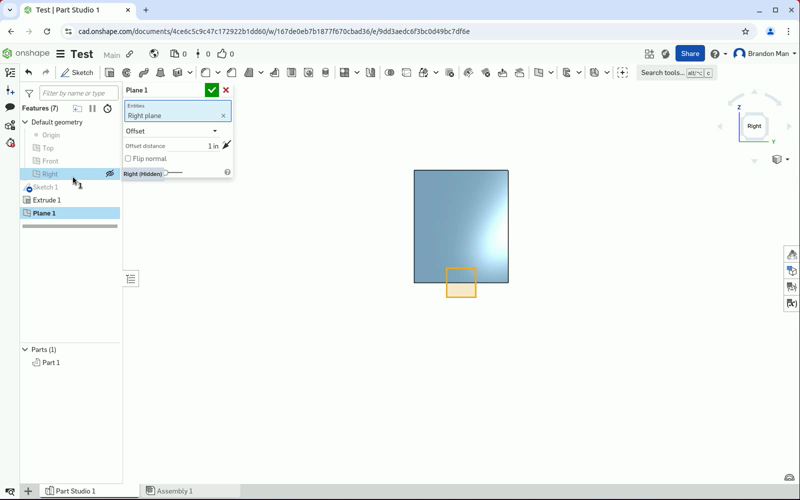
key(tab, 2)
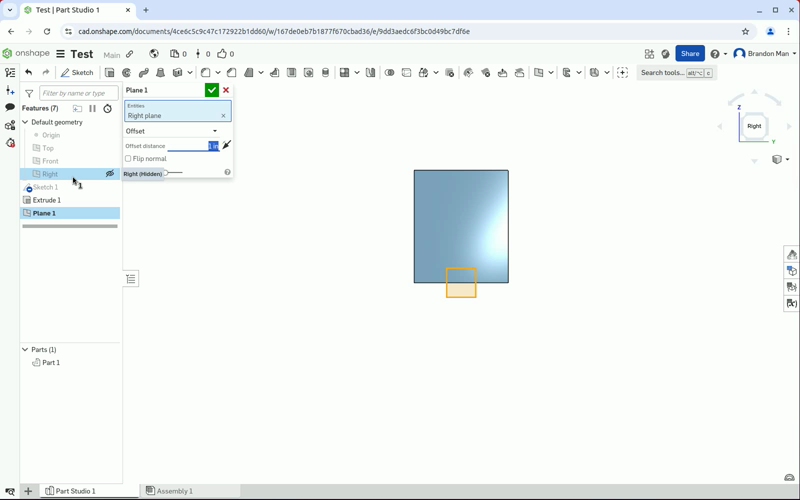
text(9.397)
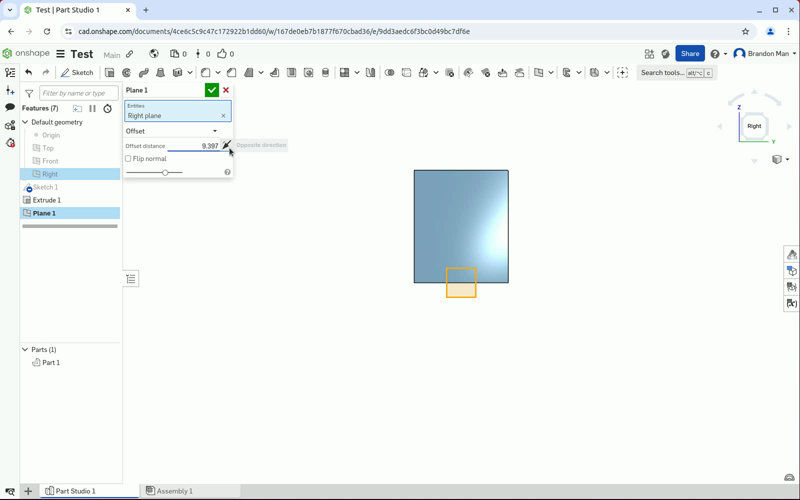
mouse_move(229, 147)
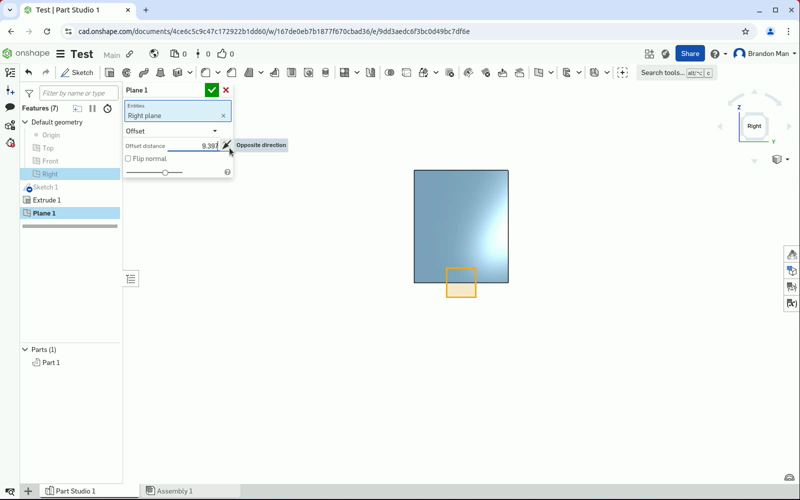
click(229, 147)
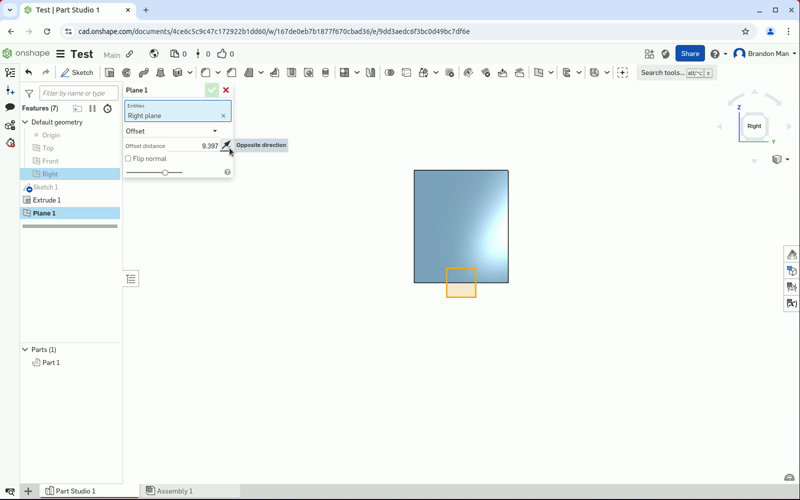
key(enter, 2)
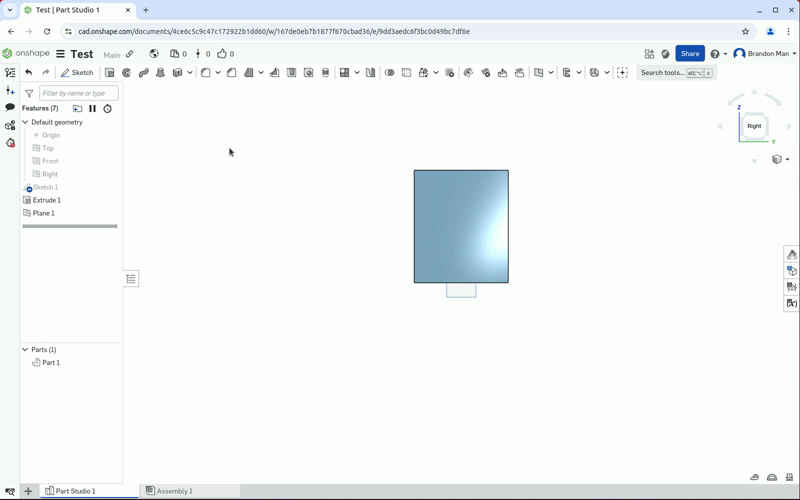
key(shift+s)
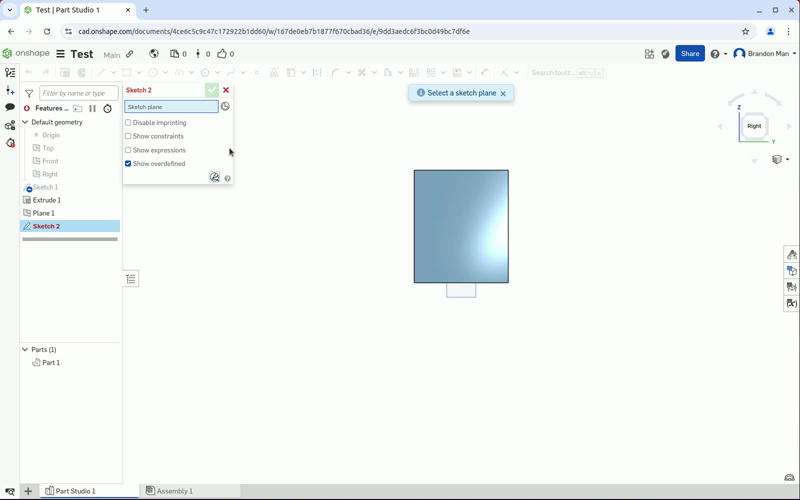
mouse_move(73, 215)
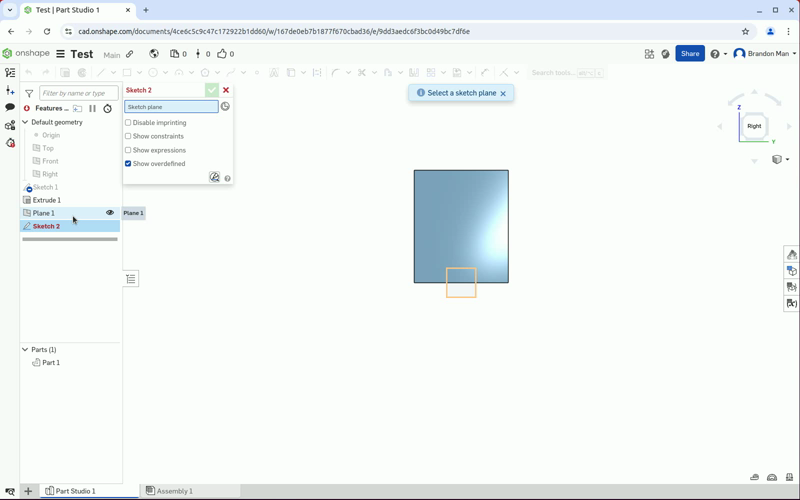
click(73, 215)
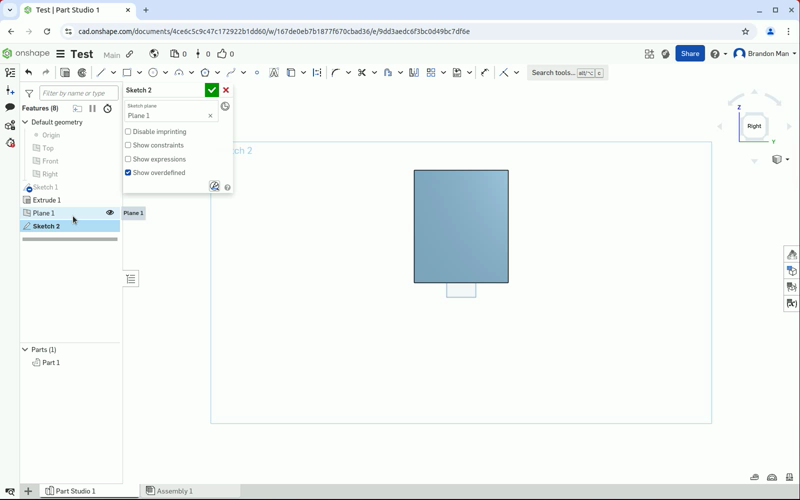
mouse_move(73, 352)
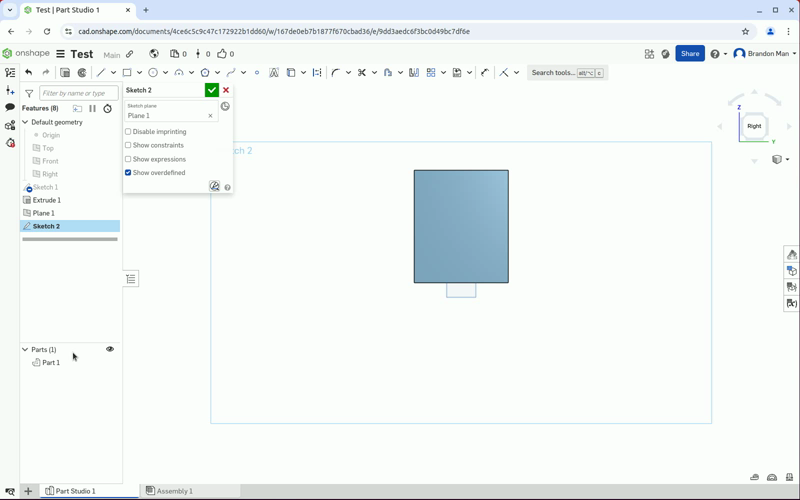
key(y)
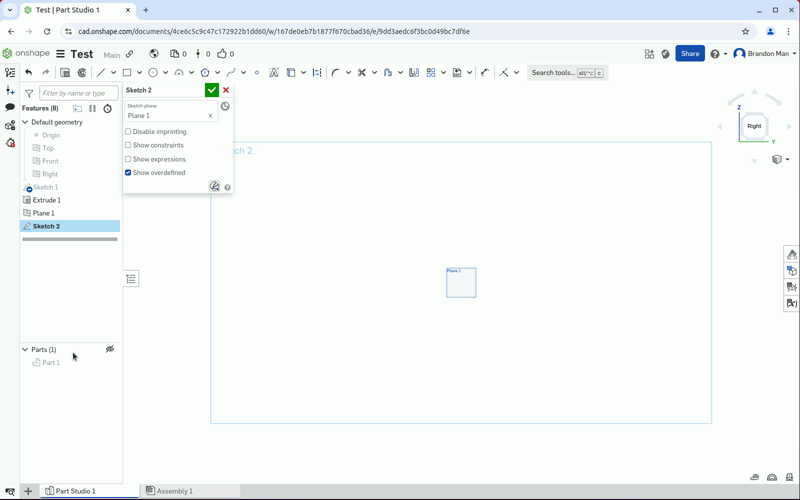
key(l)
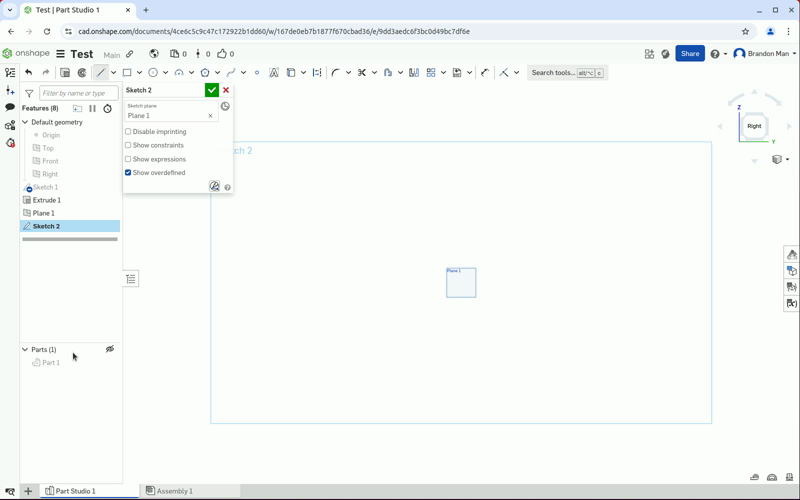
key_down(shift)
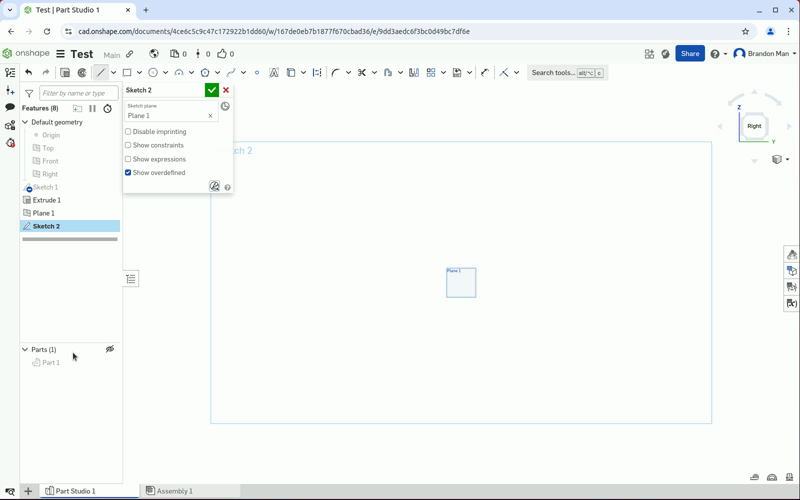
mouse_move(432, 226)
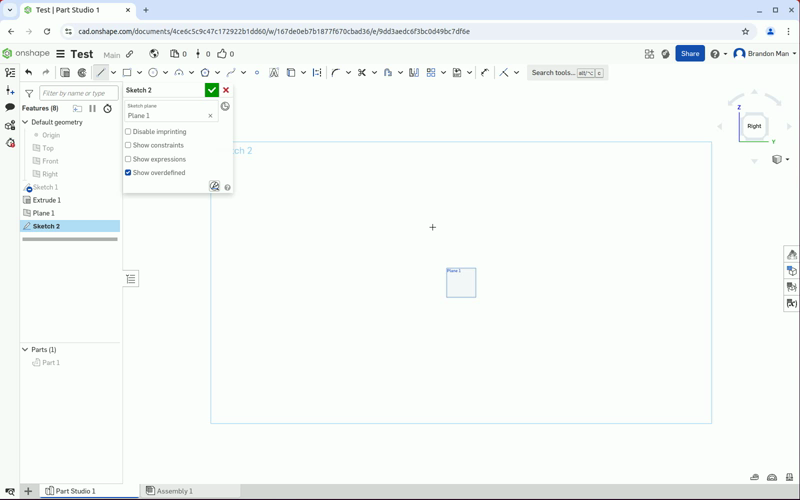
click(432, 226)
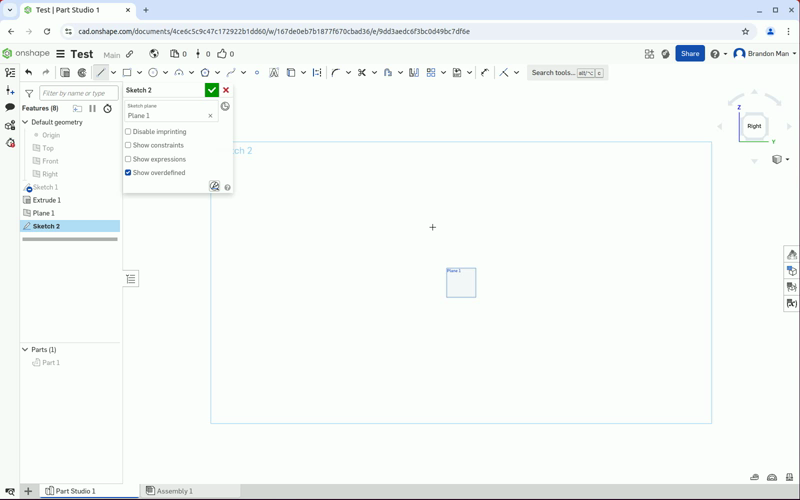
key_up(shift)
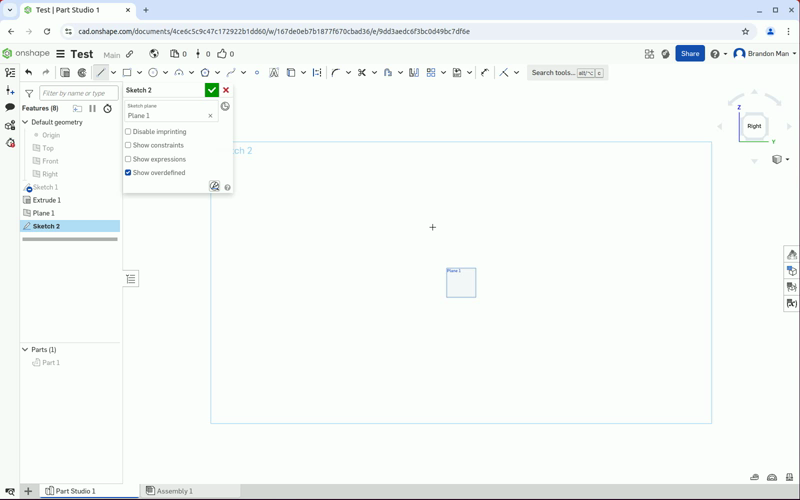
key_down(shift)
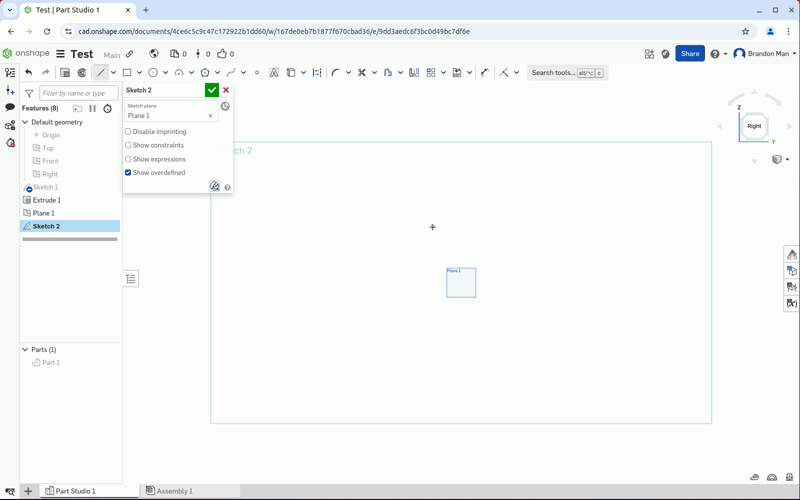
mouse_move(462, 226)
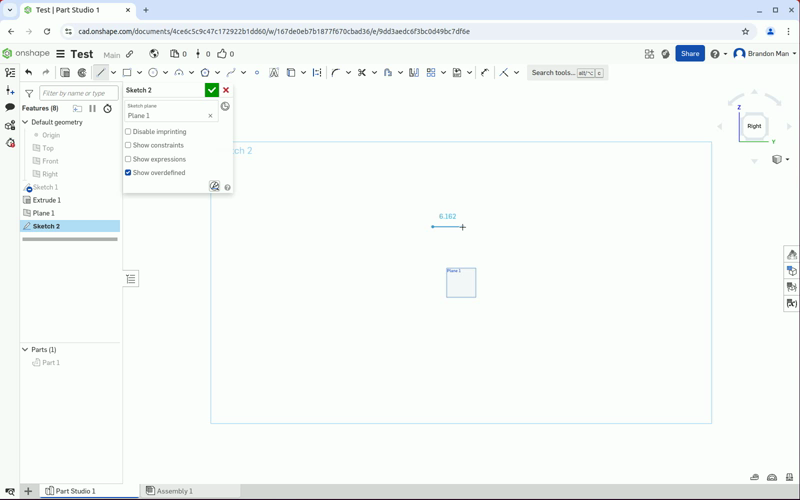
mouse_move(488, 226)
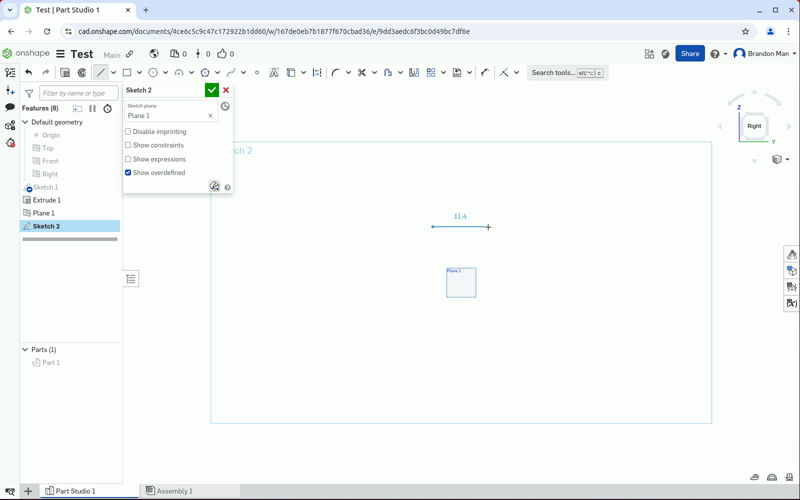
click(488, 226)
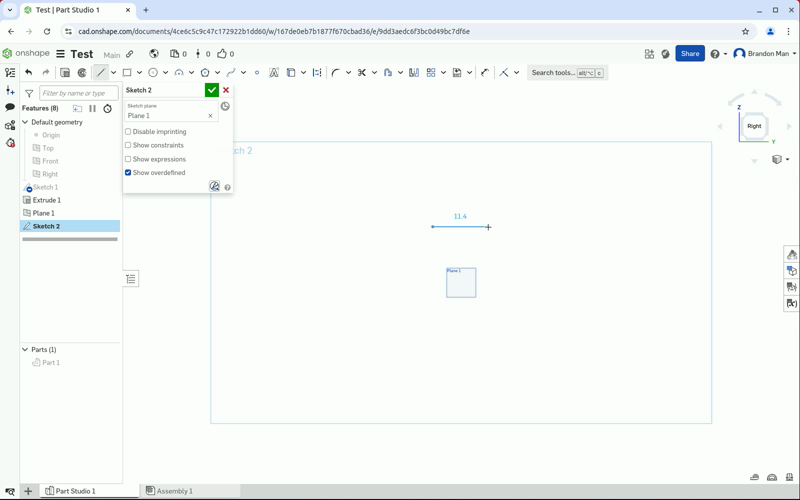
key_up(shift)
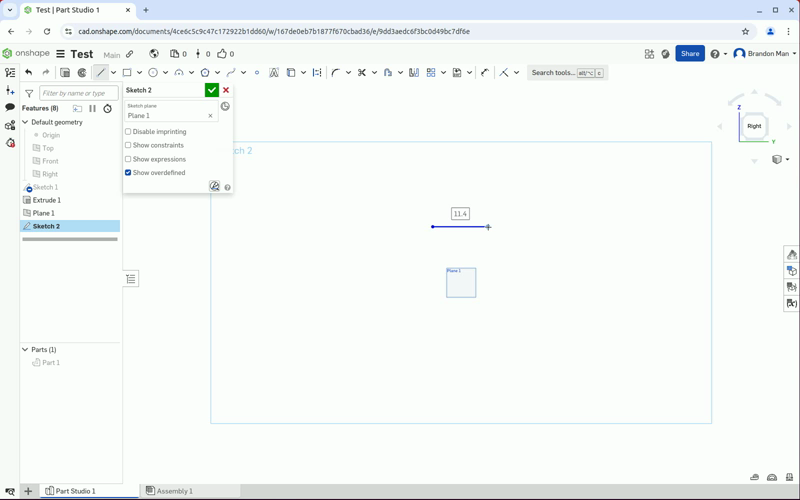
key_down(shift)
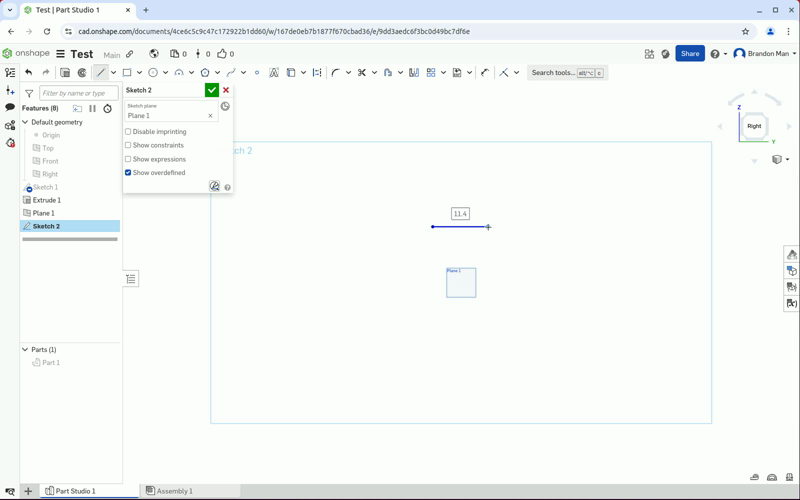
mouse_move(518, 226)
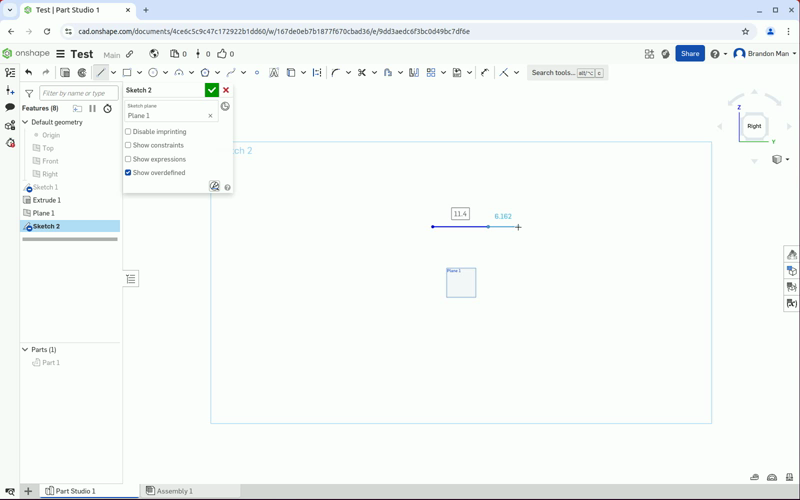
mouse_move(488, 169)
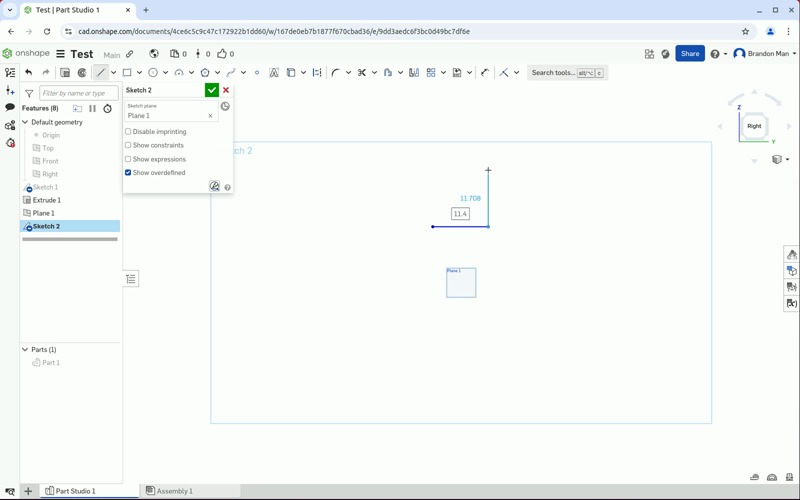
click(488, 169)
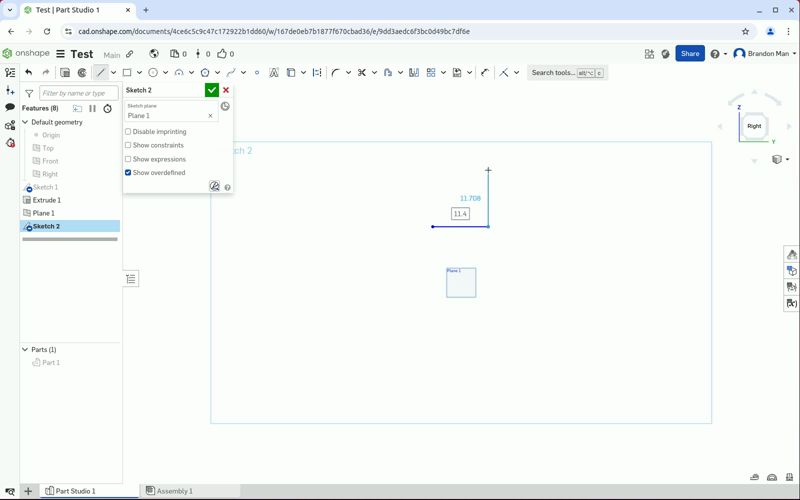
key_up(shift)
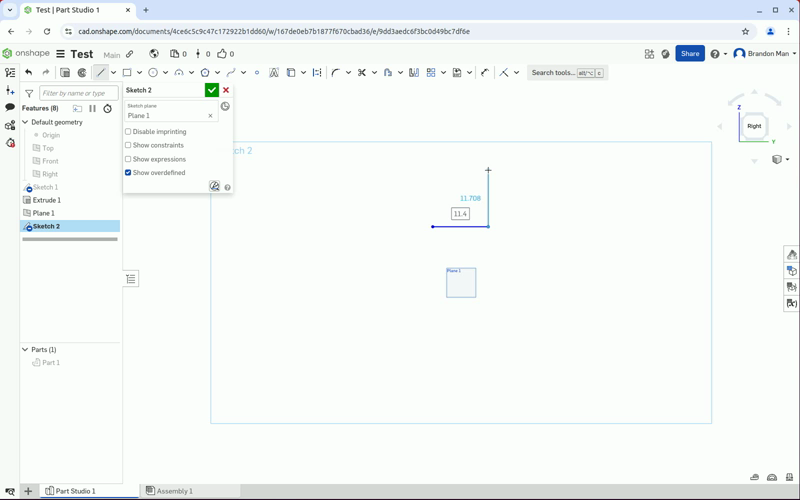
key_down(shift)
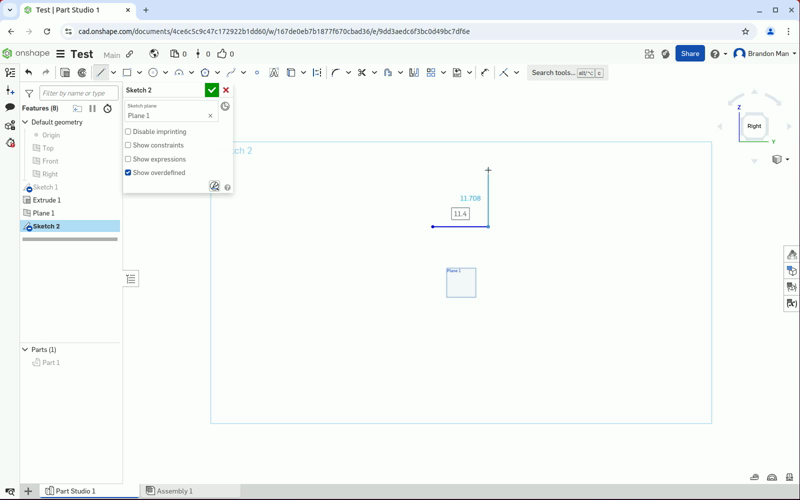
mouse_move(518, 169)
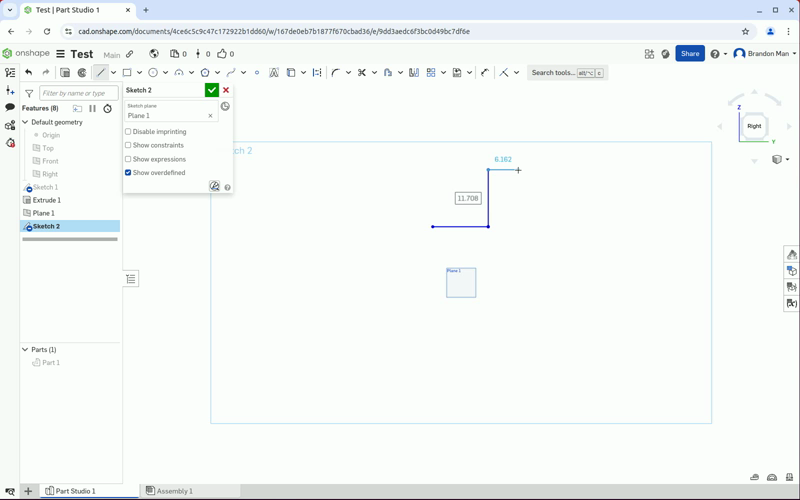
mouse_move(432, 169)
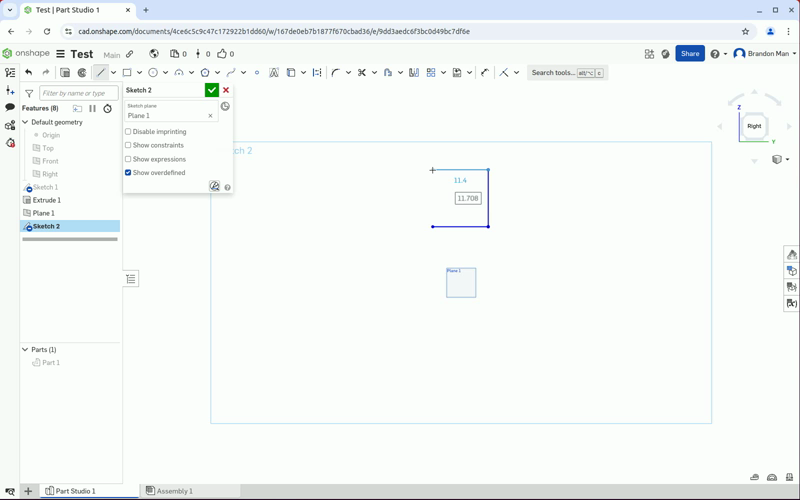
click(432, 169)
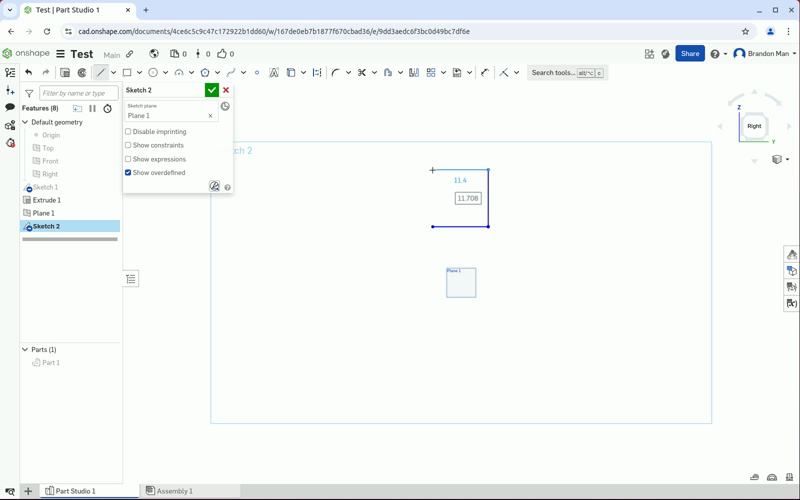
key_up(shift)
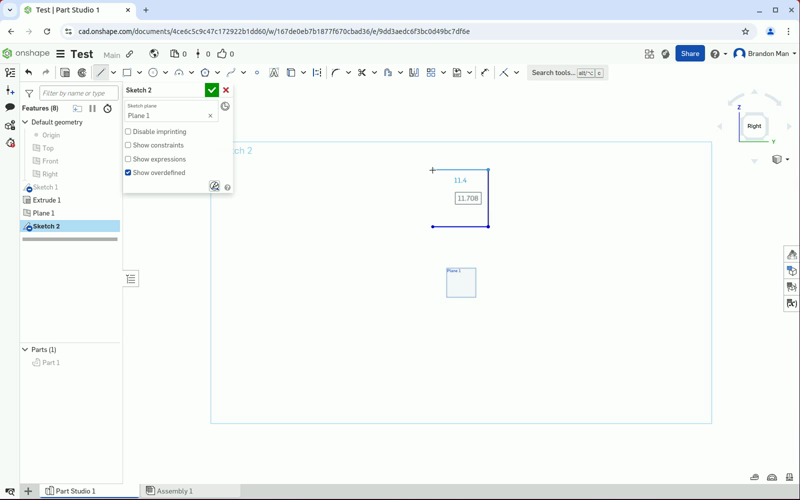
mouse_move(462, 169)
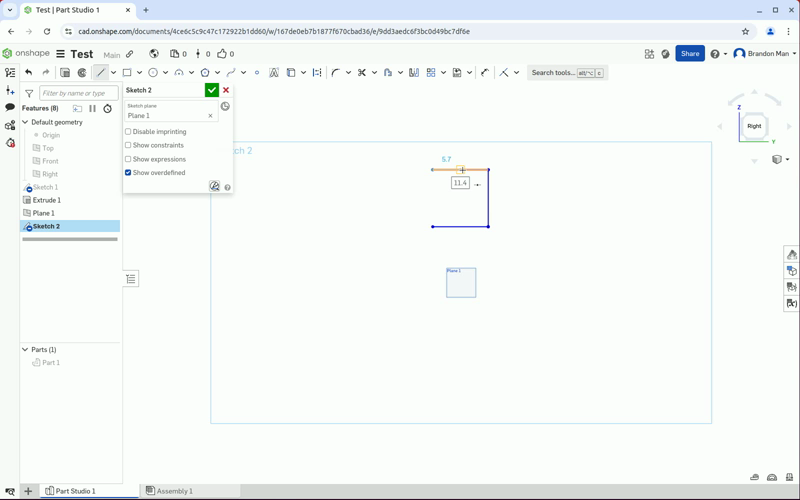
key_down(shift)
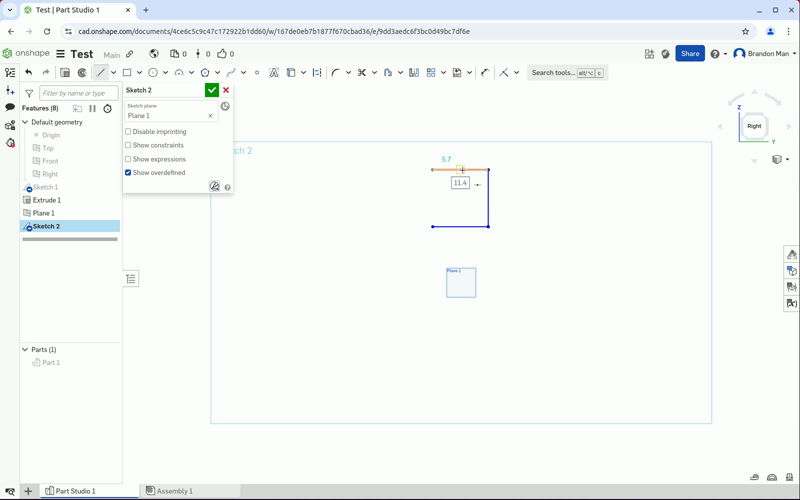
mouse_move(432, 226)
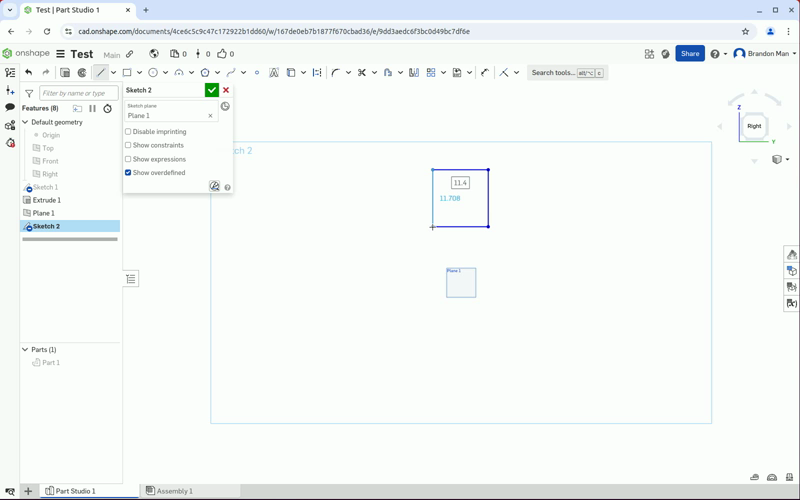
key_up(shift)
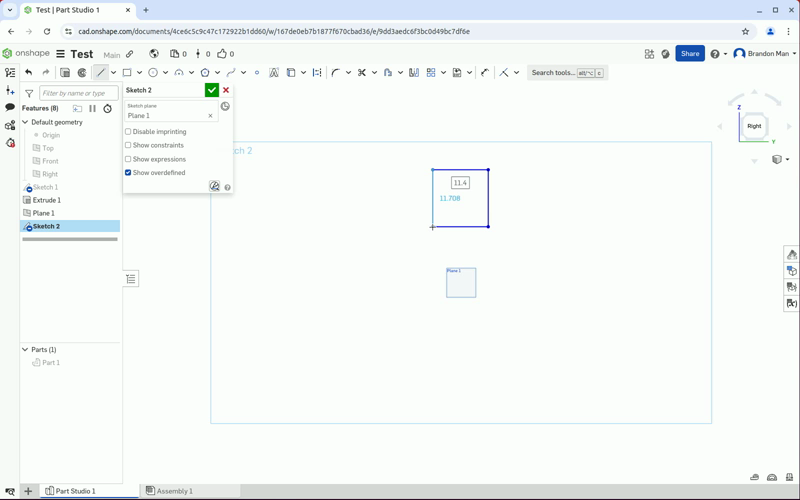
click(432, 226)
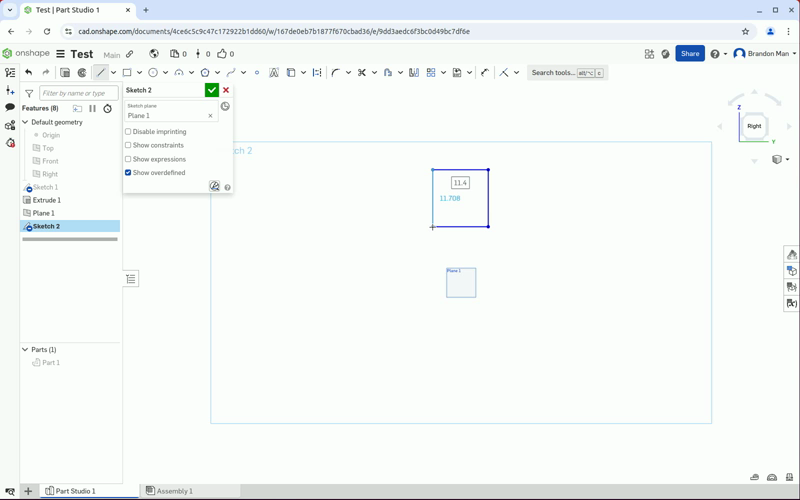
key(esc)
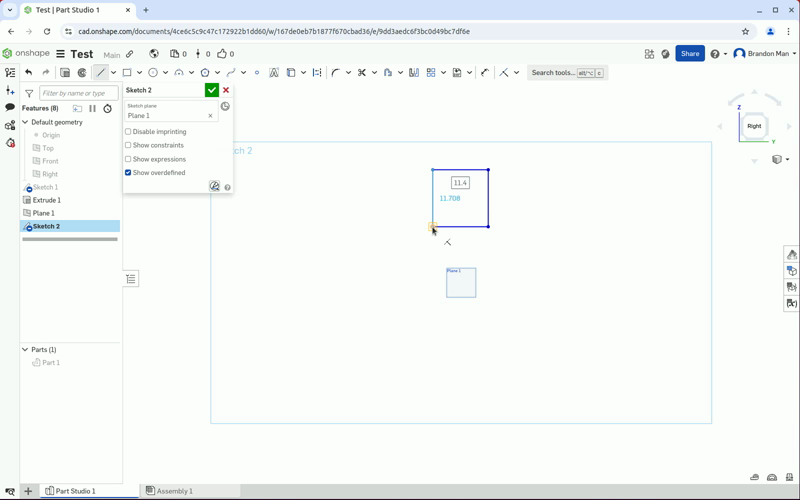
mouse_move(438, 208)
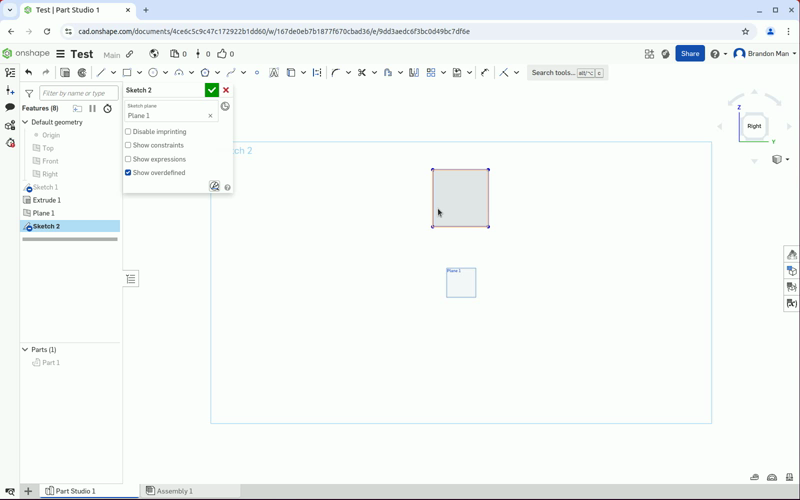
click(438, 208)
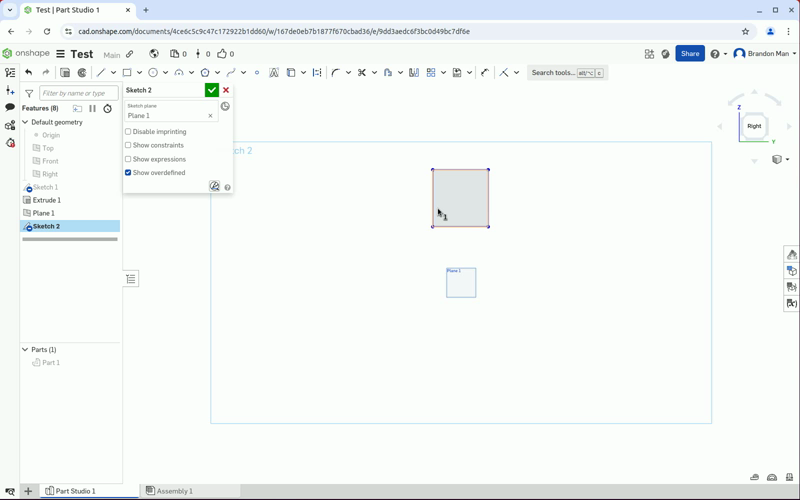
mouse_move(73, 352)
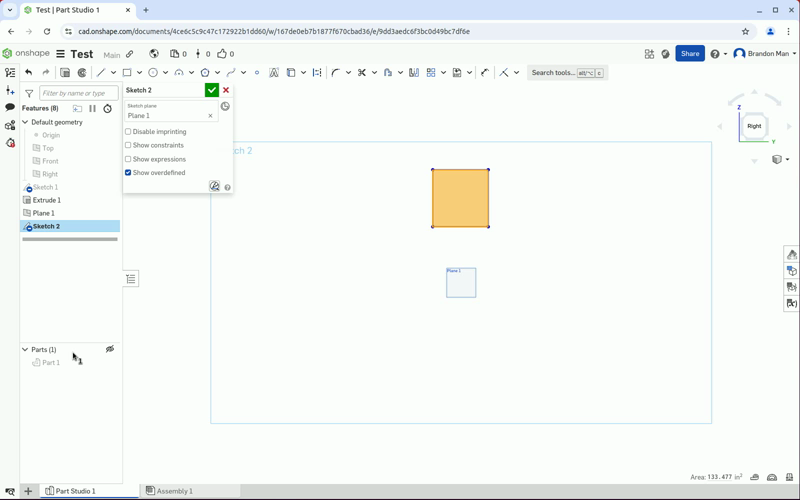
key(shift+y)
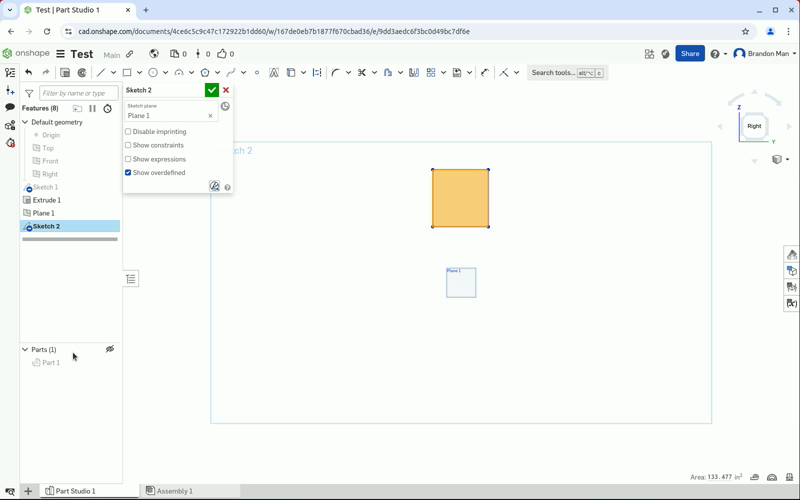
key(shift+e)
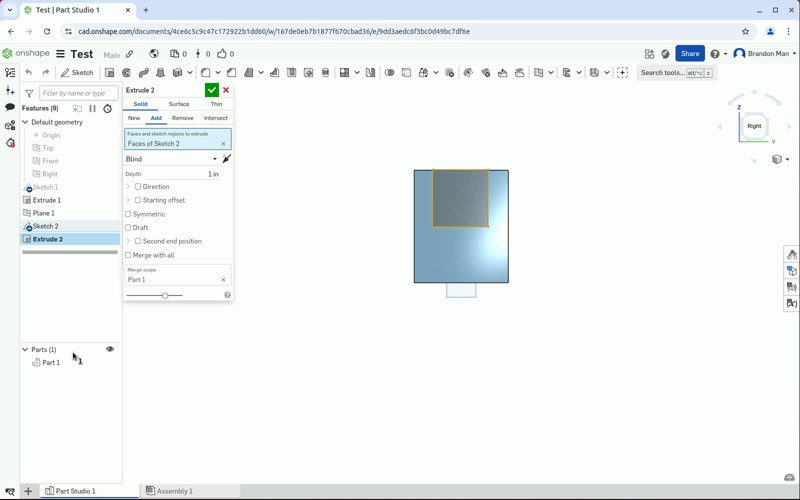
mouse_move(143, 106)
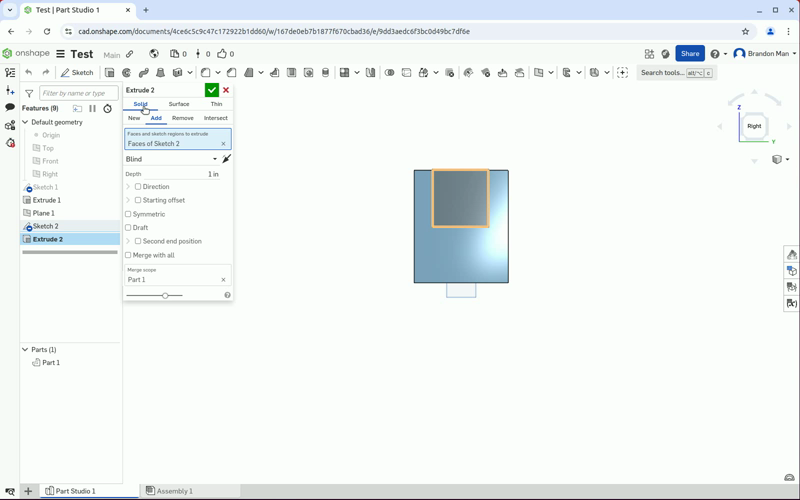
click(143, 106)
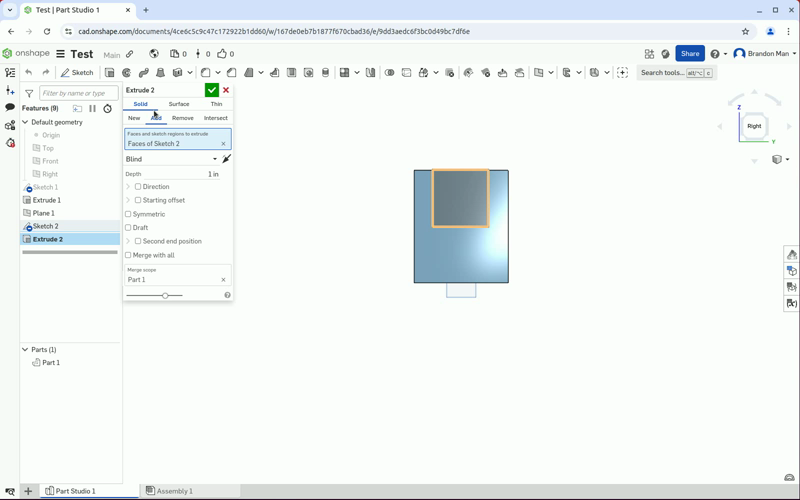
mouse_move(186, 120)
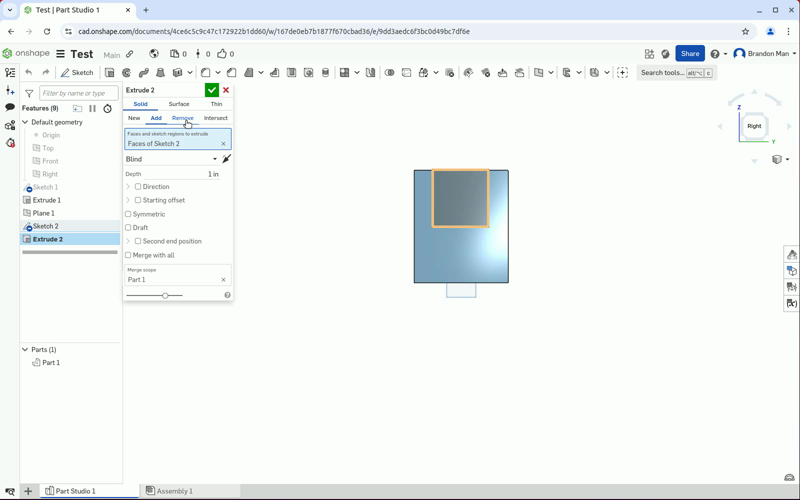
click(186, 120)
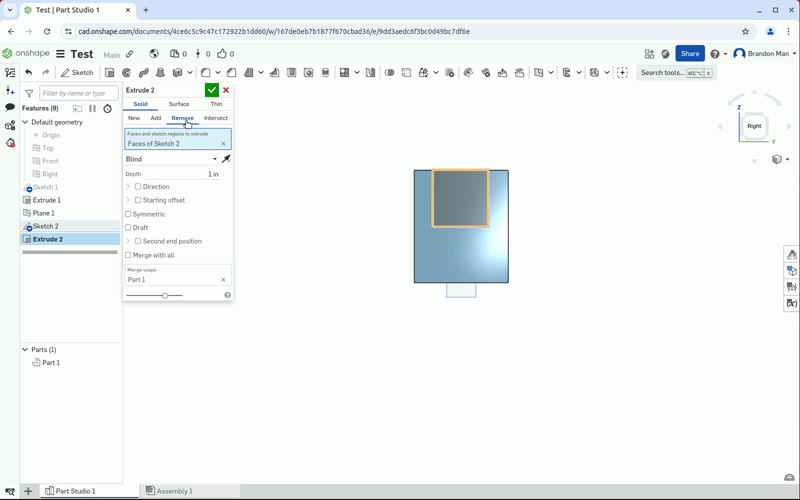
key(tab, 4)
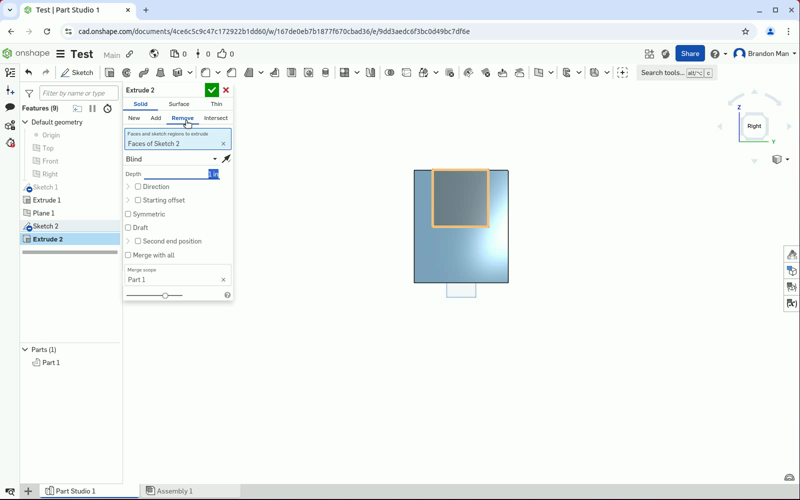
text(12.036)
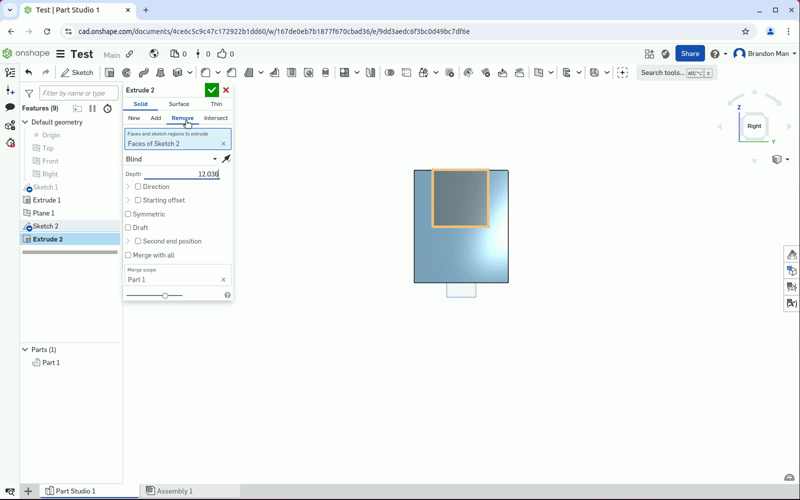
key(tab, 6)
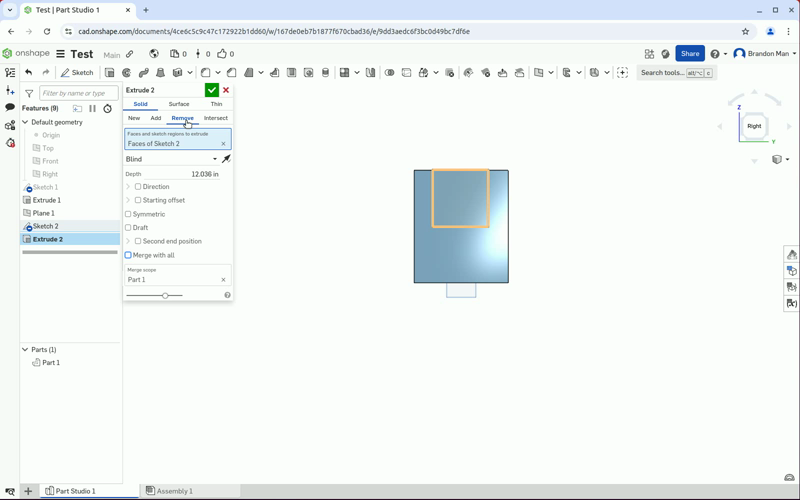
key(space)
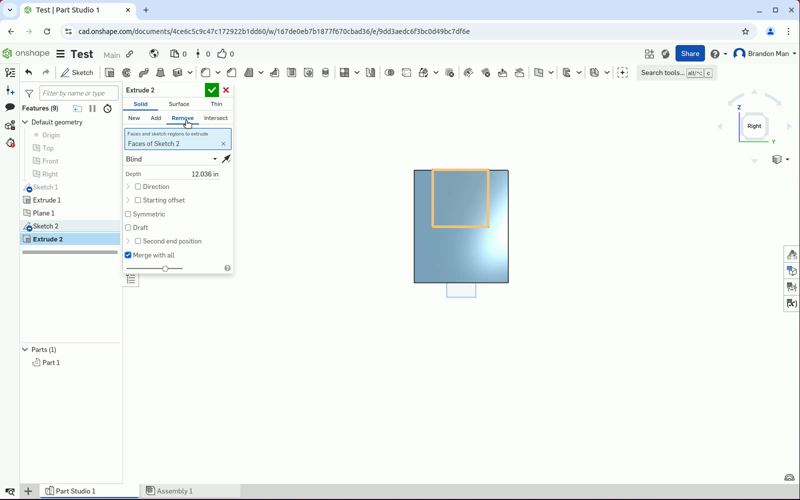
key(enter)
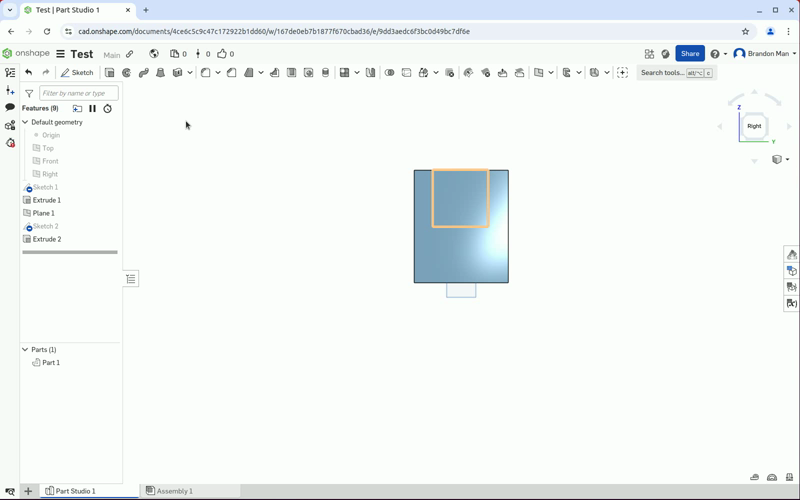
key(shift+h)
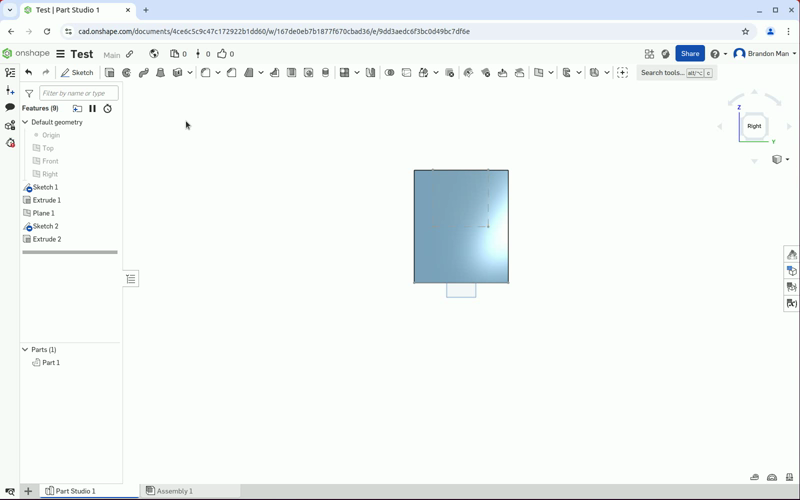
key(shift+h)
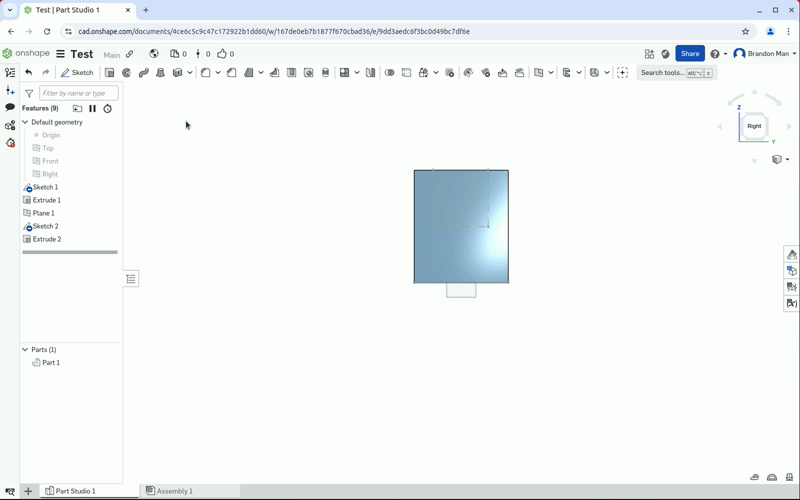
key(shift+7)
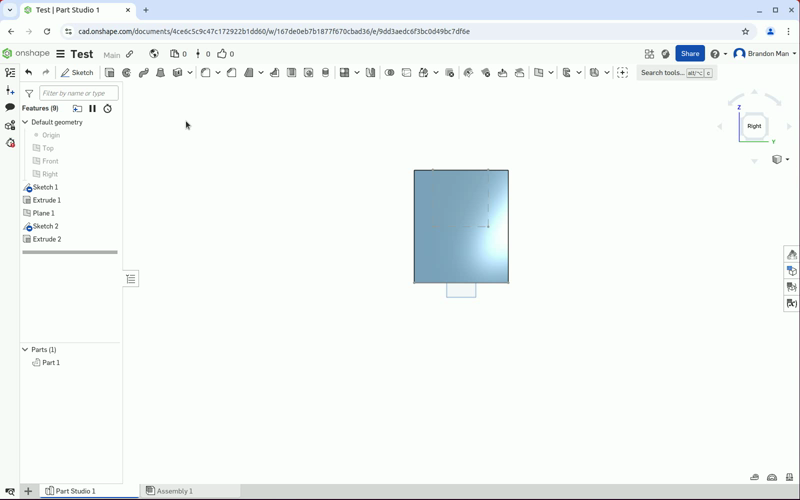
key(right, 2)
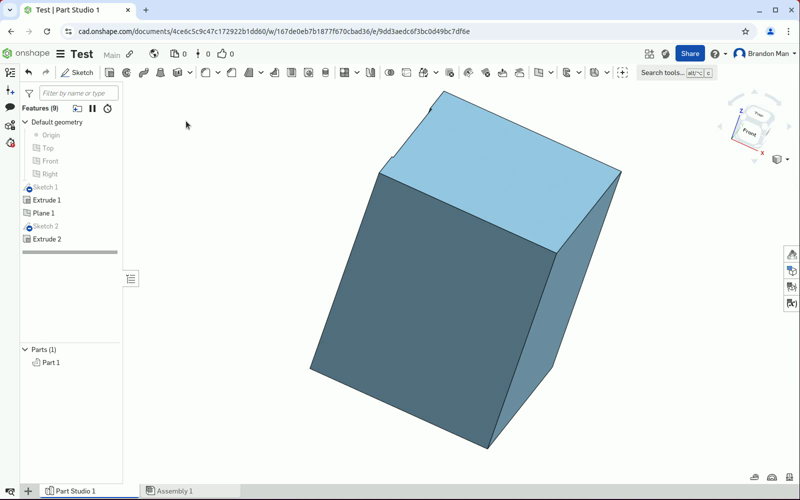
key(down, 2)
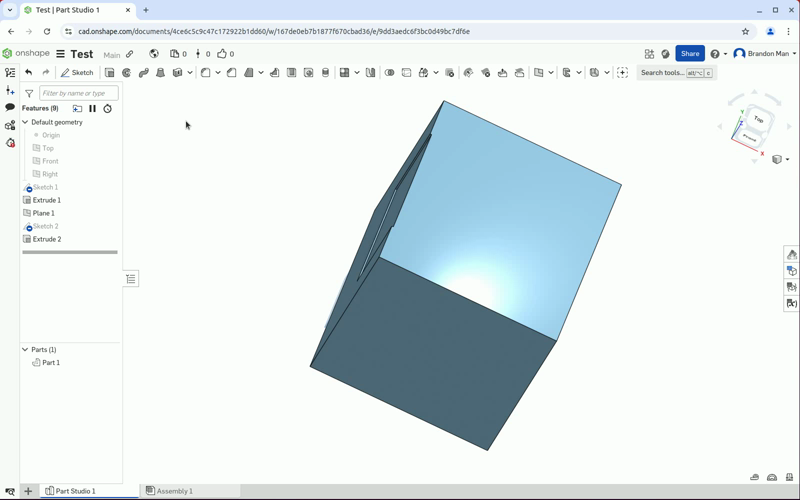
key(up, 2)
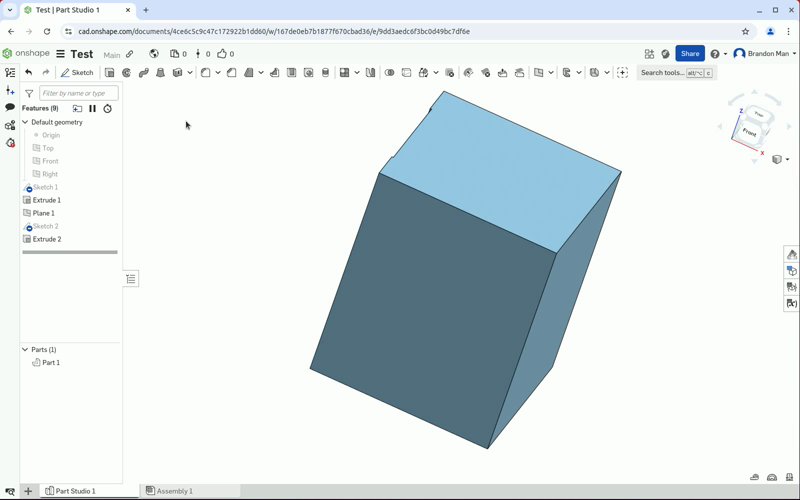
key(left, 2)
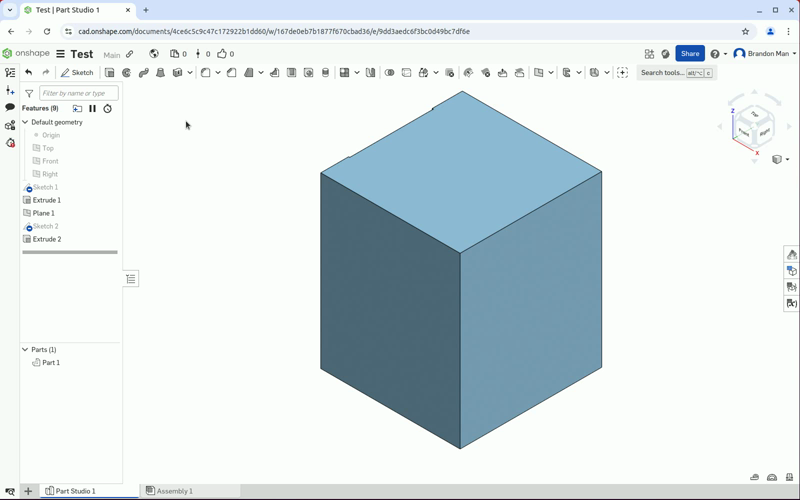
mouse_move(73, 189)
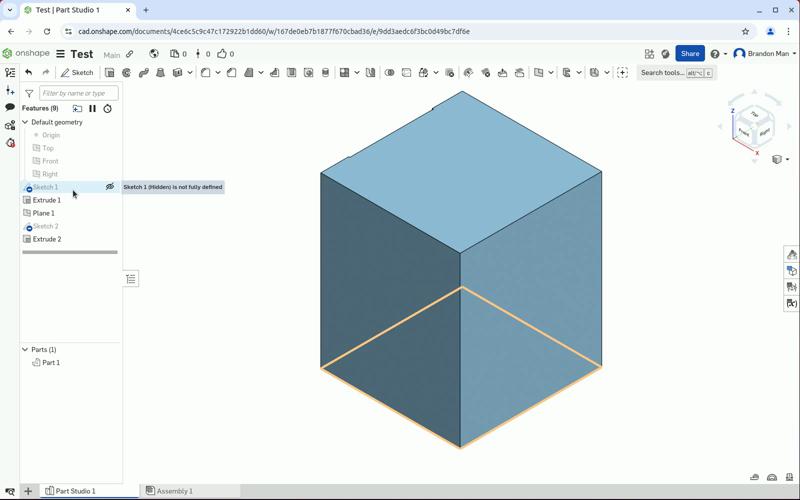
click(73, 189)